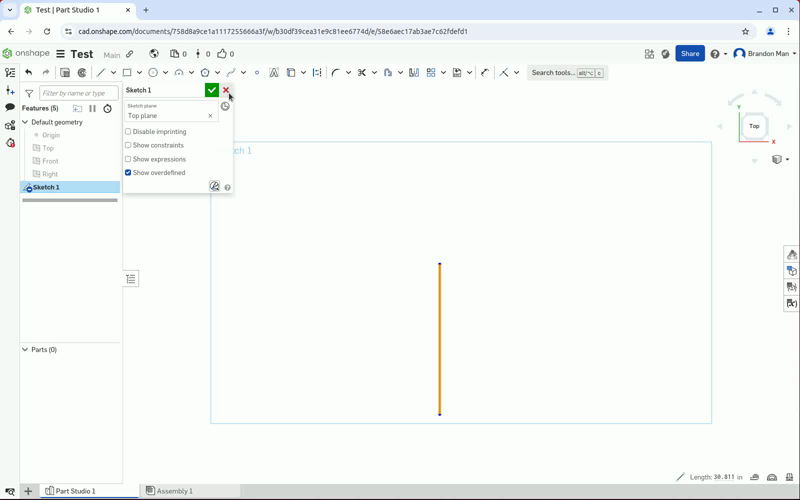
key(shift+h)
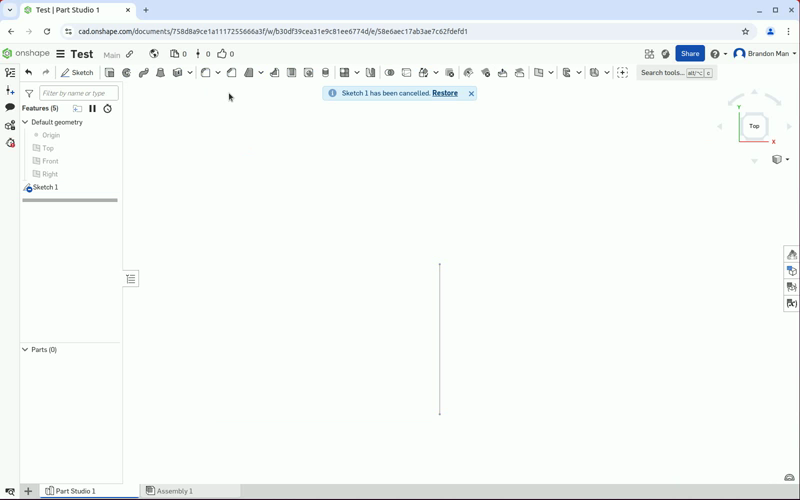
key(shift+s)
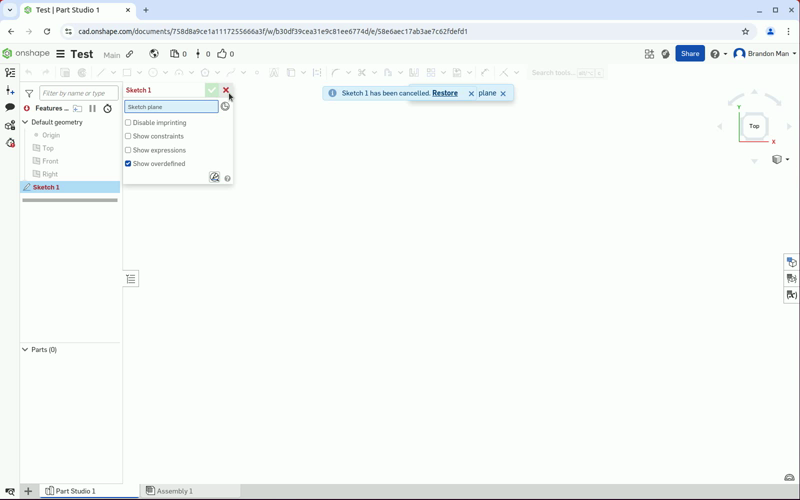
mouse_move(73, 150)
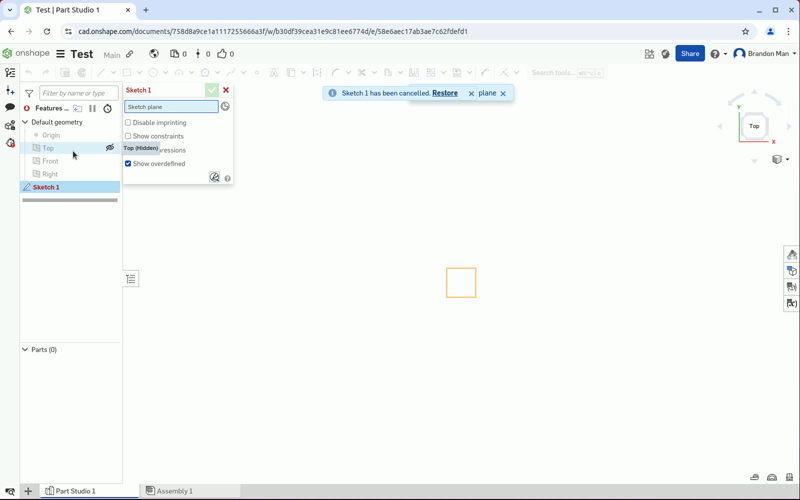
click(73, 150)
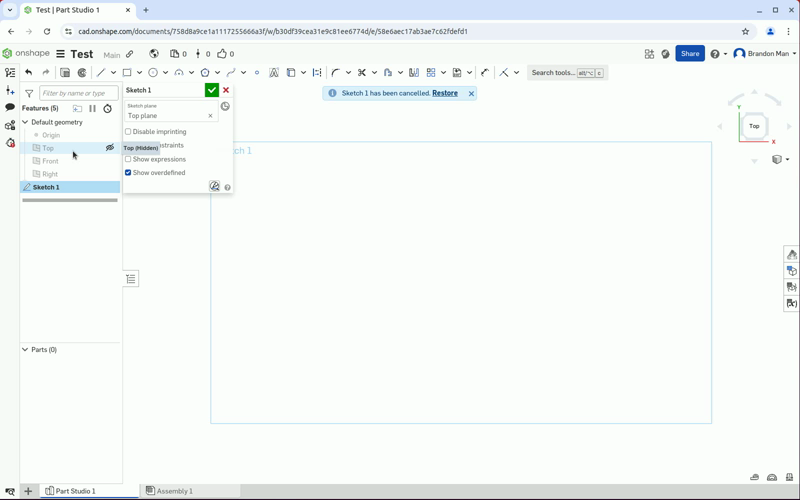
mouse_move(73, 352)
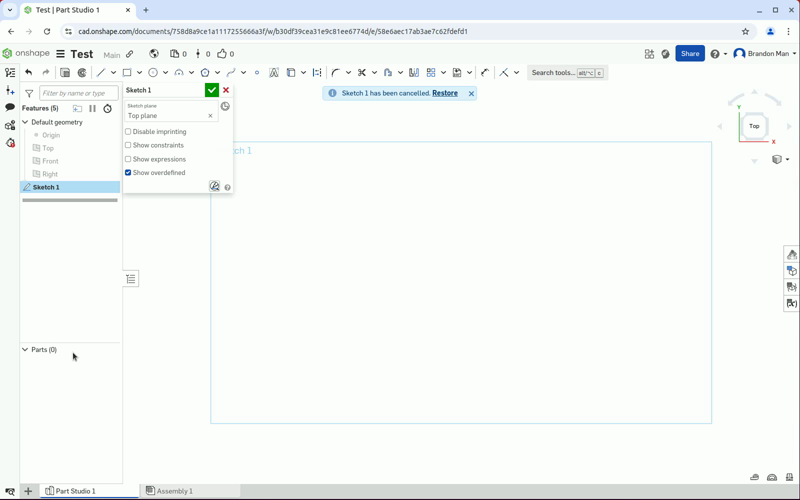
key(y)
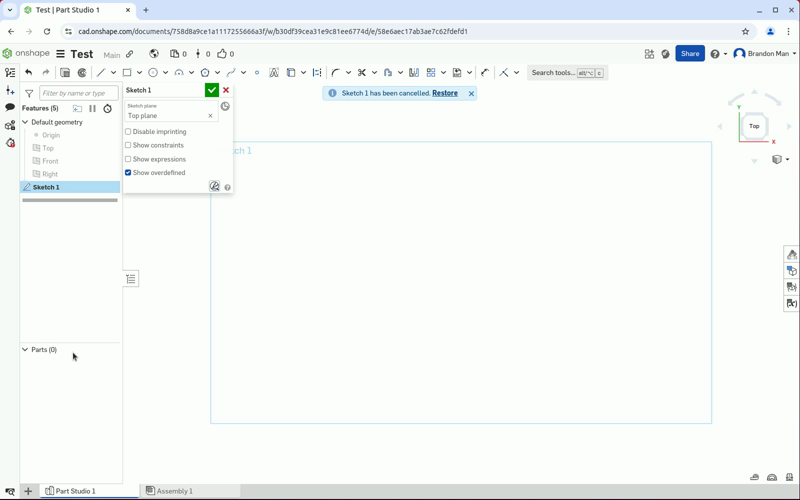
key(l)
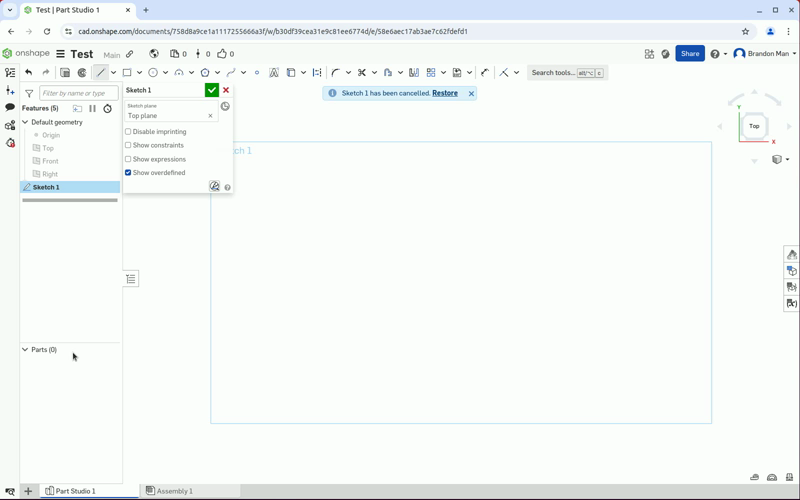
key_down(shift)
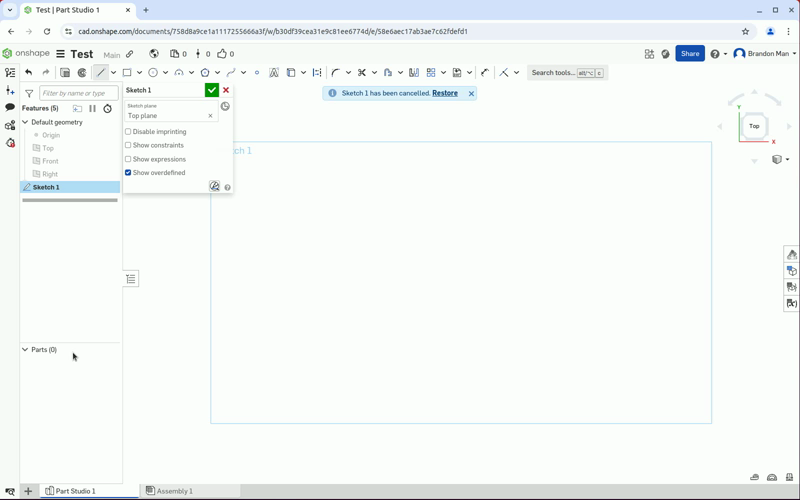
mouse_move(404, 333)
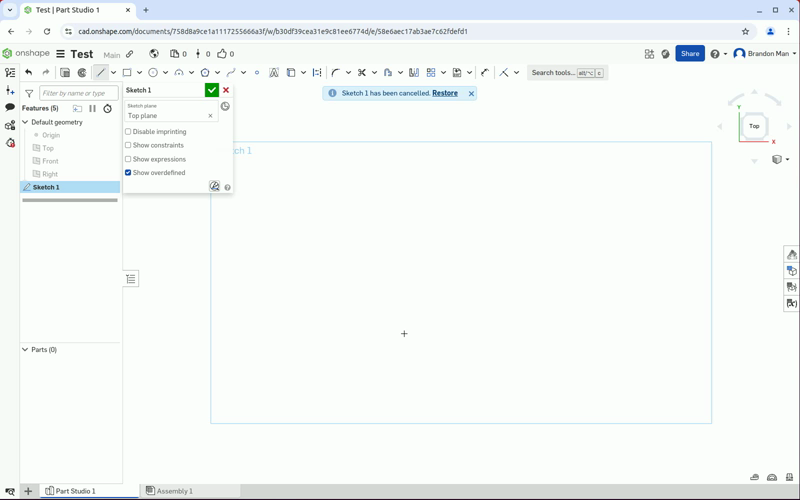
click(404, 333)
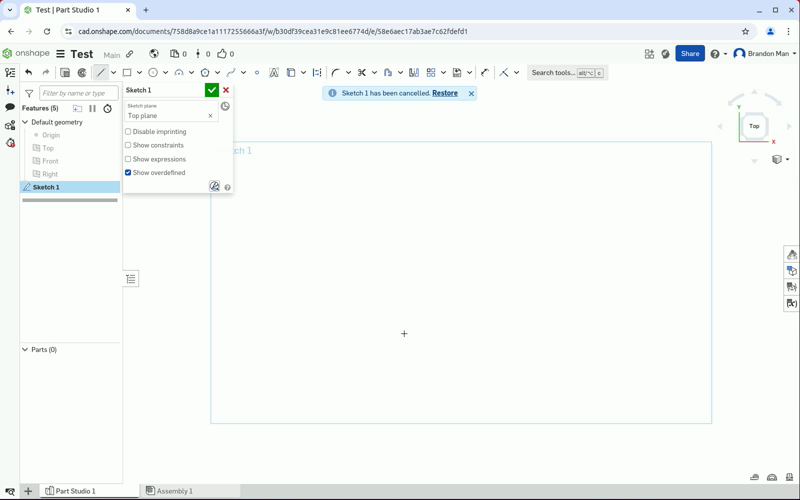
key_up(shift)
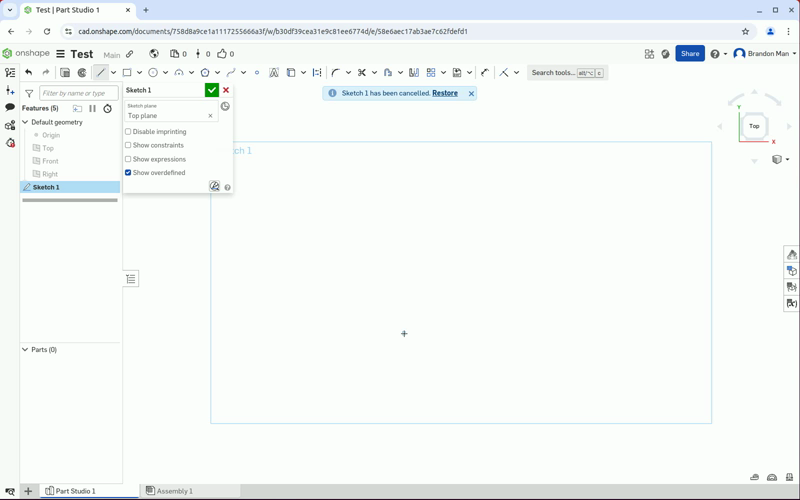
key_down(shift)
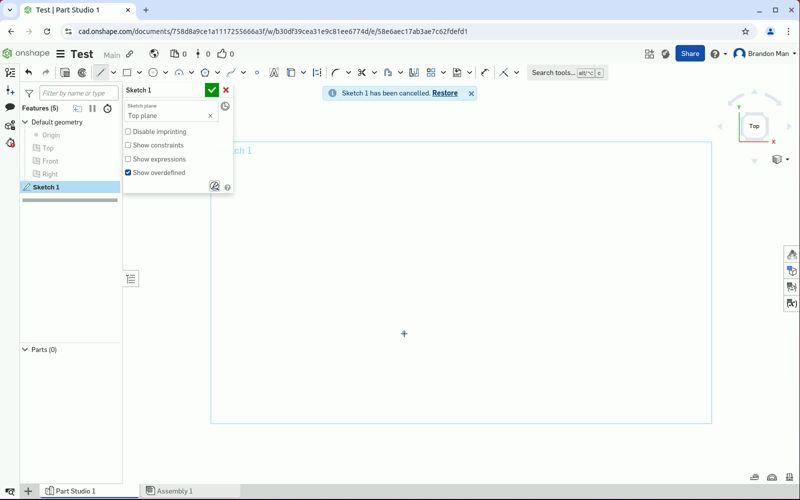
mouse_move(516, 333)
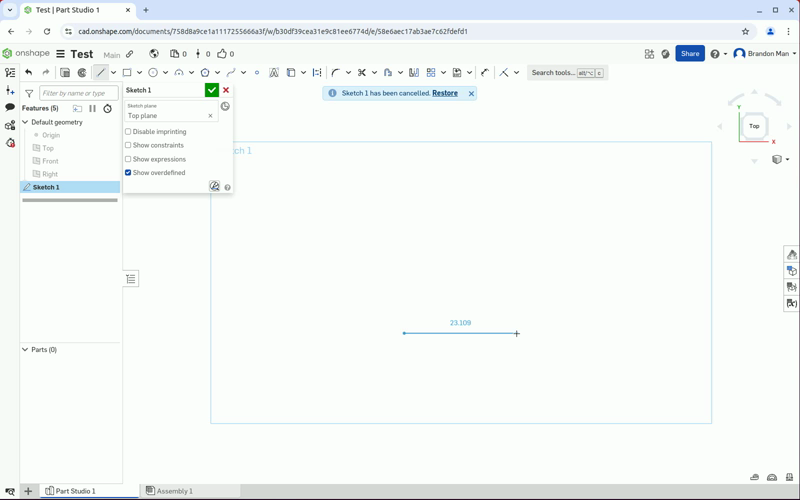
click(516, 333)
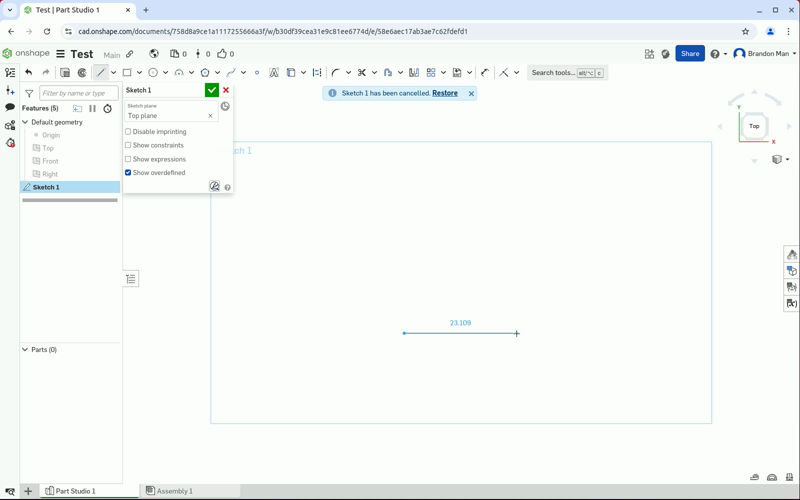
key_up(shift)
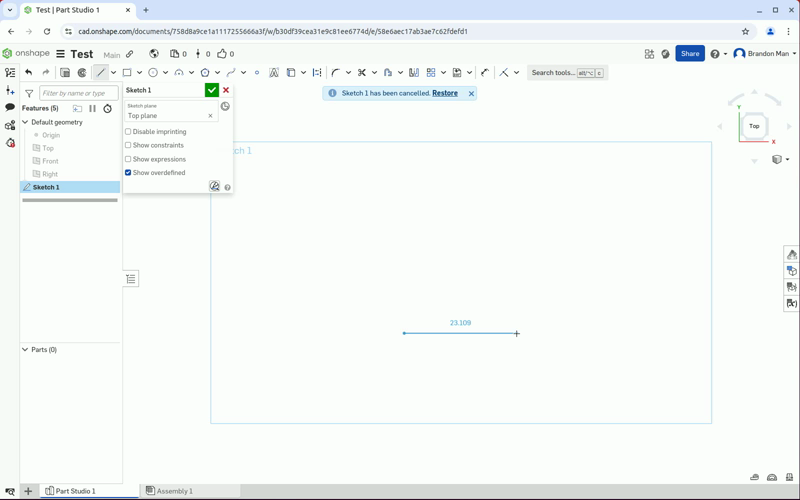
key_down(shift)
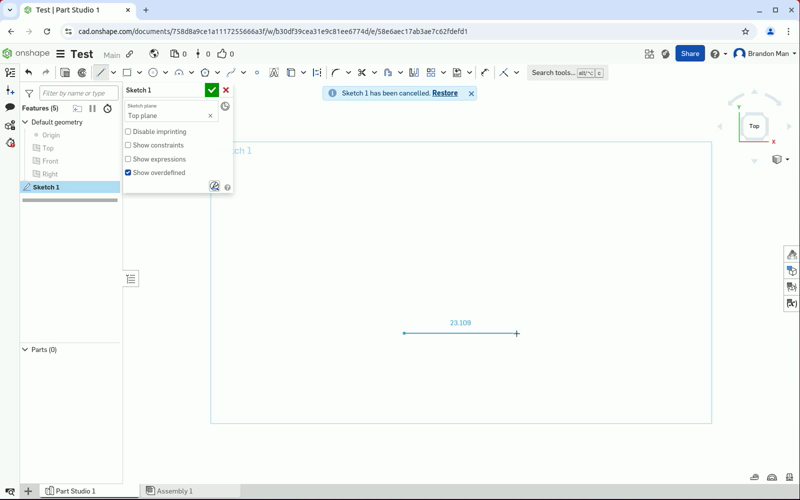
mouse_move(516, 220)
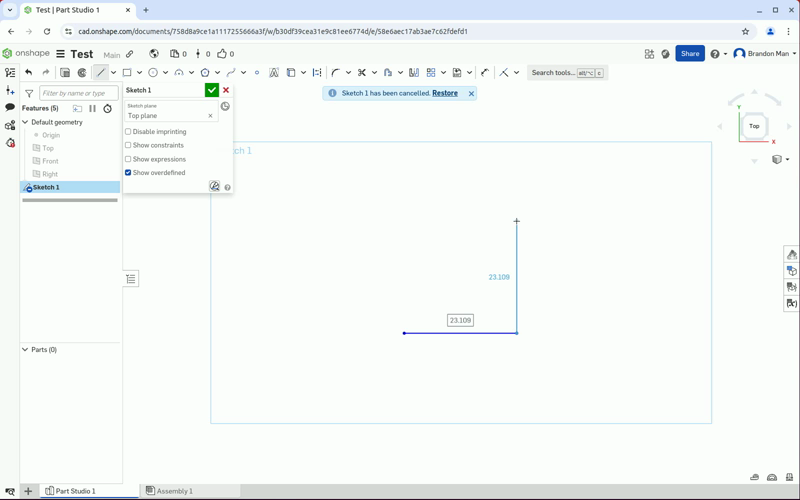
click(516, 220)
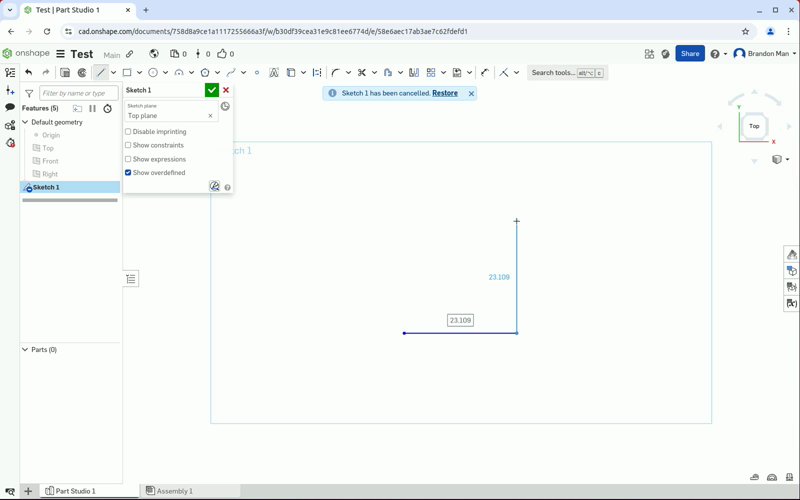
key_up(shift)
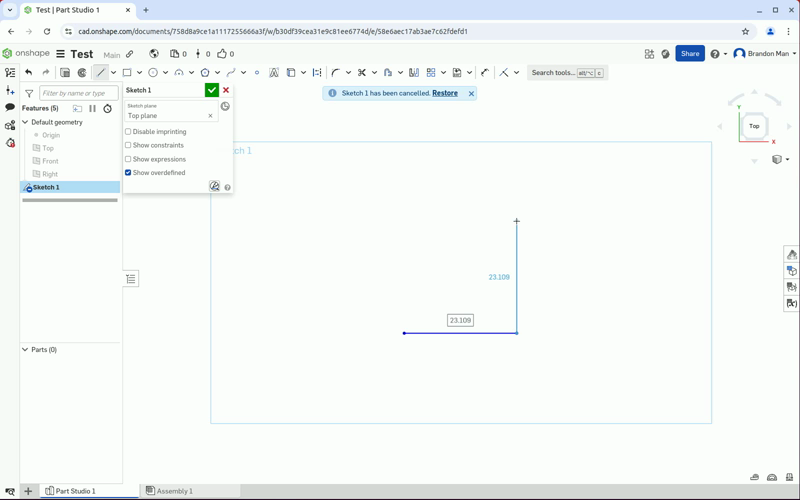
key_down(shift)
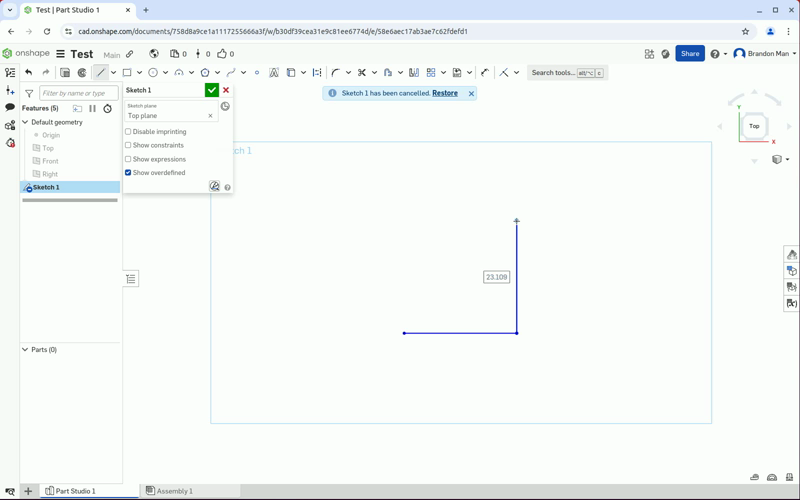
mouse_move(404, 220)
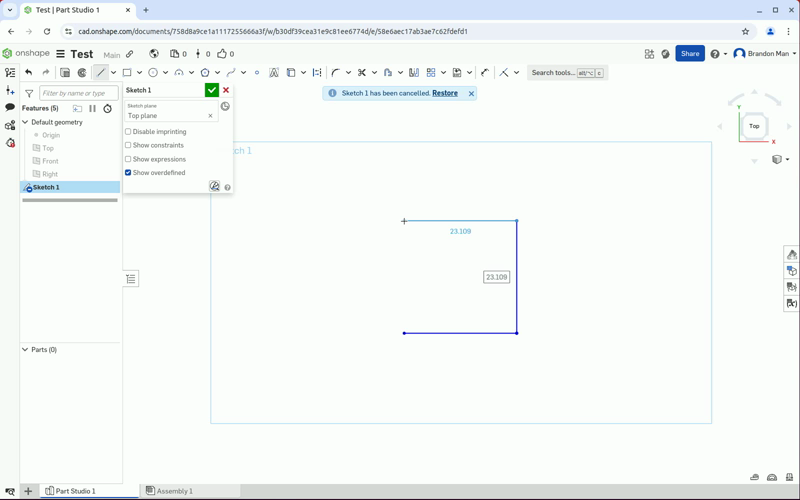
click(404, 220)
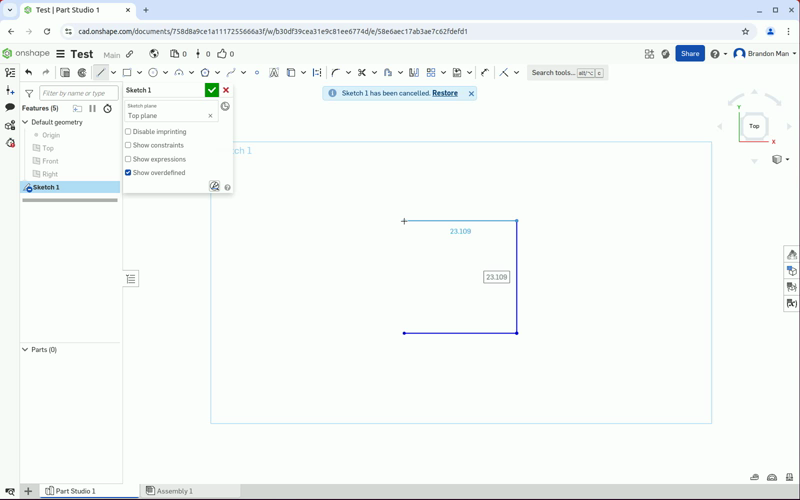
key_up(shift)
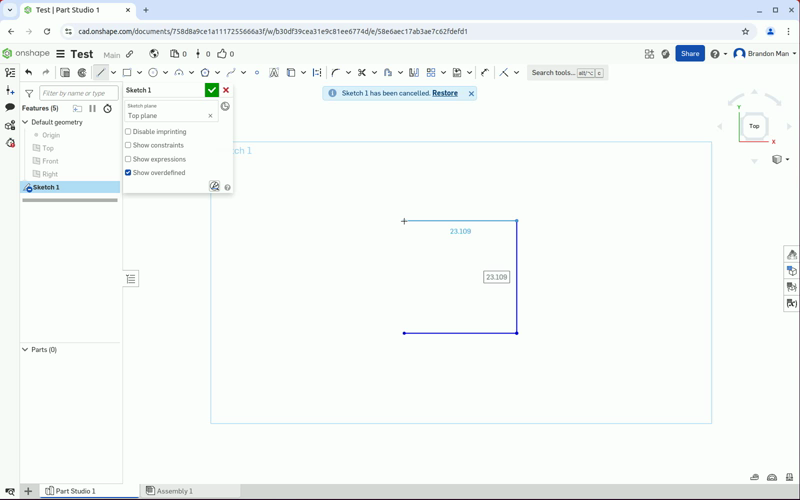
key_down(shift)
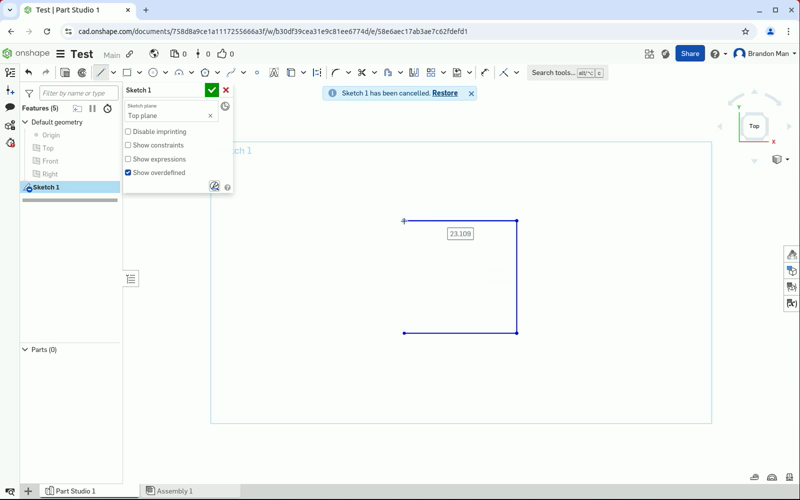
mouse_move(404, 333)
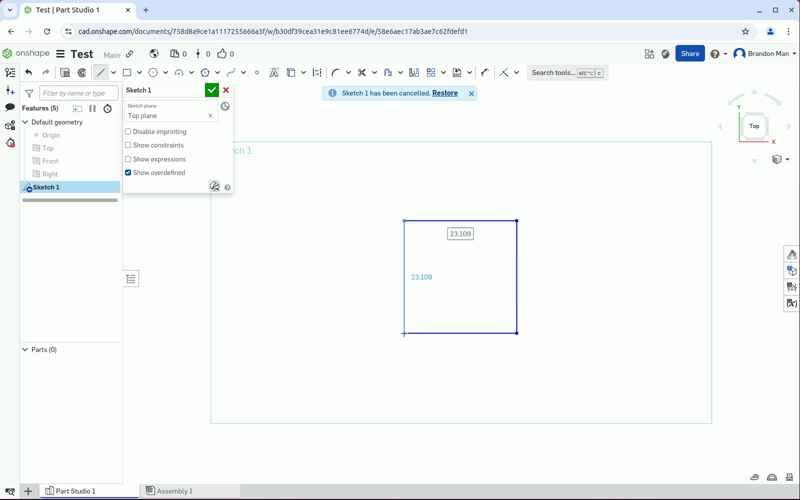
key_up(shift)
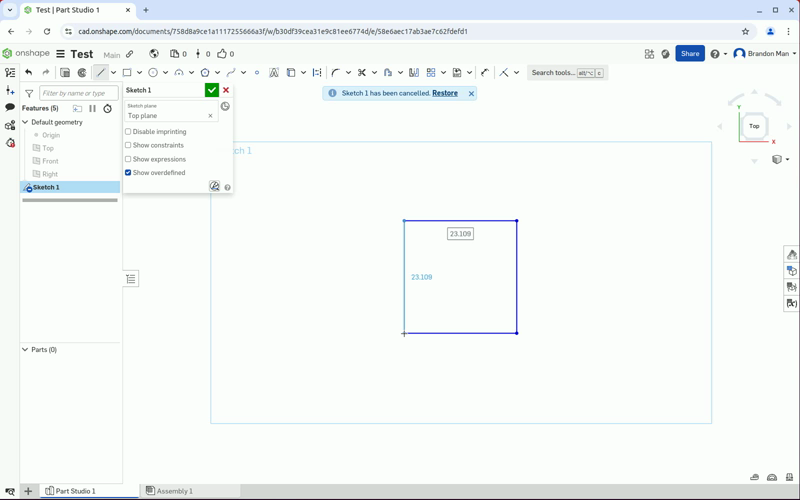
click(404, 333)
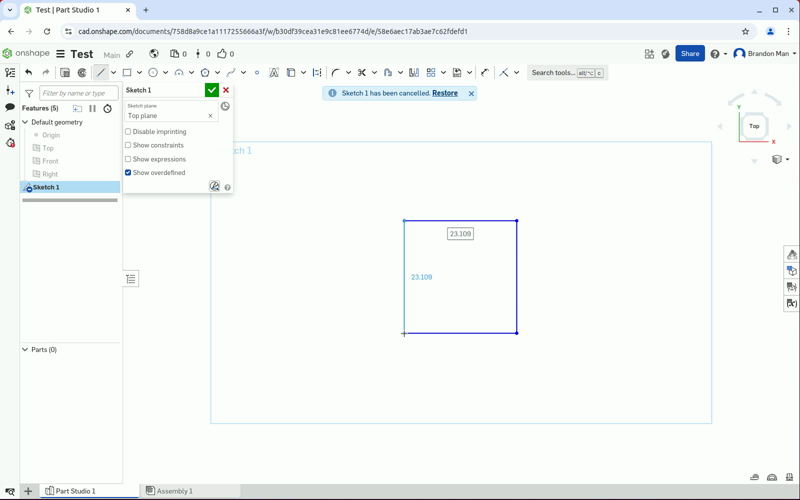
key(esc)
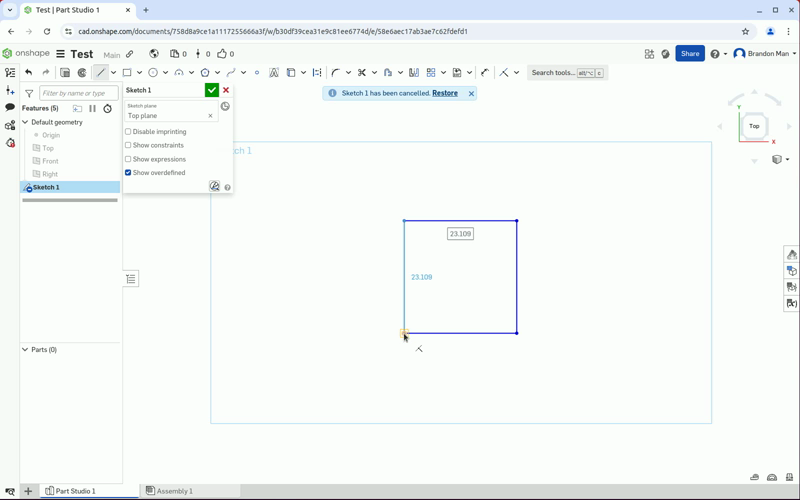
mouse_move(484, 262)
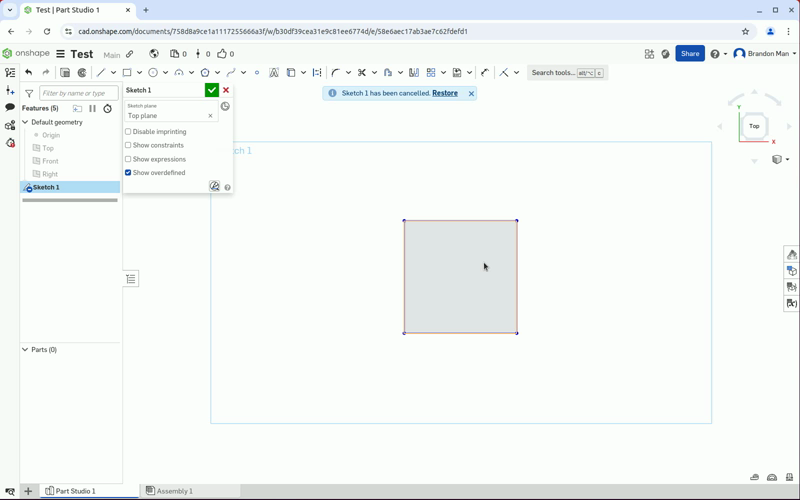
click(484, 262)
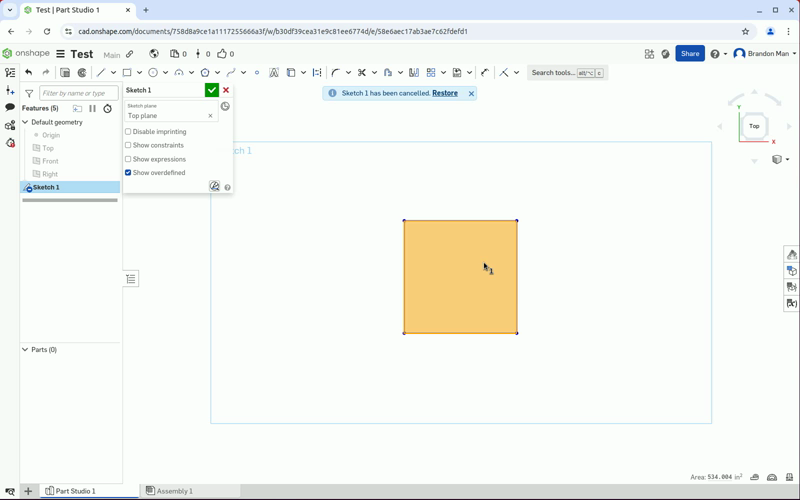
mouse_move(73, 352)
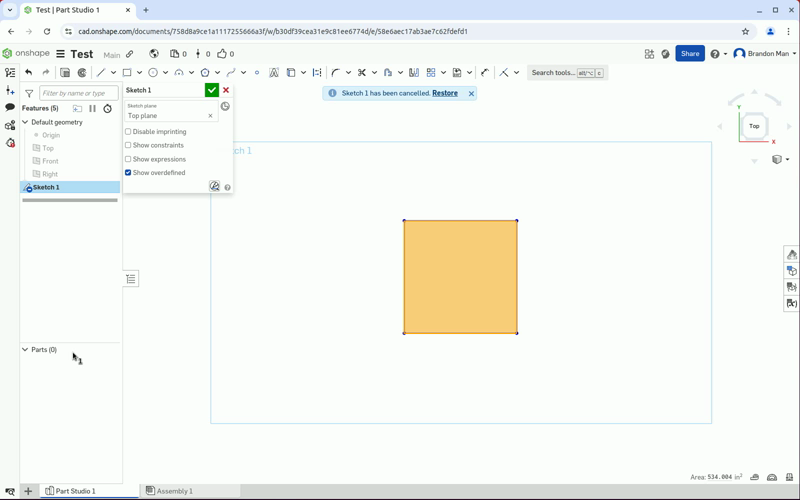
key(shift+y)
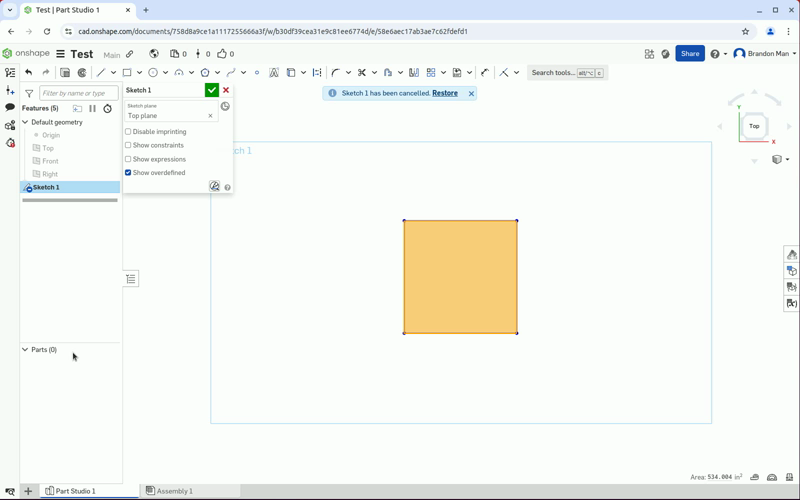
key(shift+e)
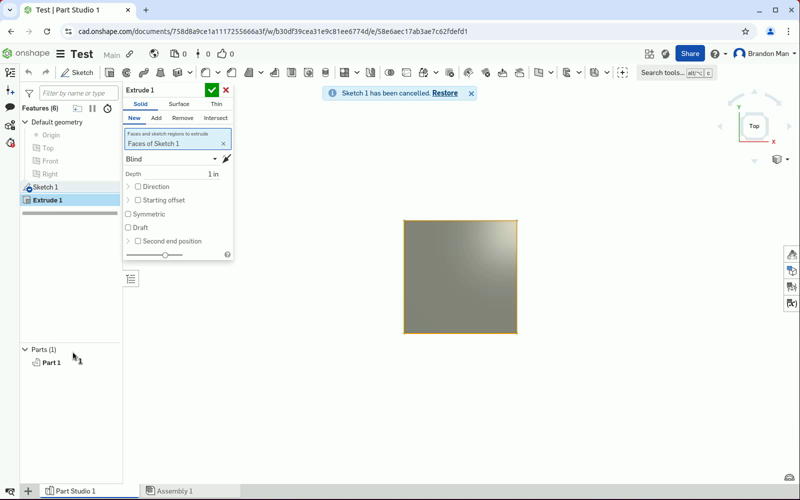
mouse_move(143, 106)
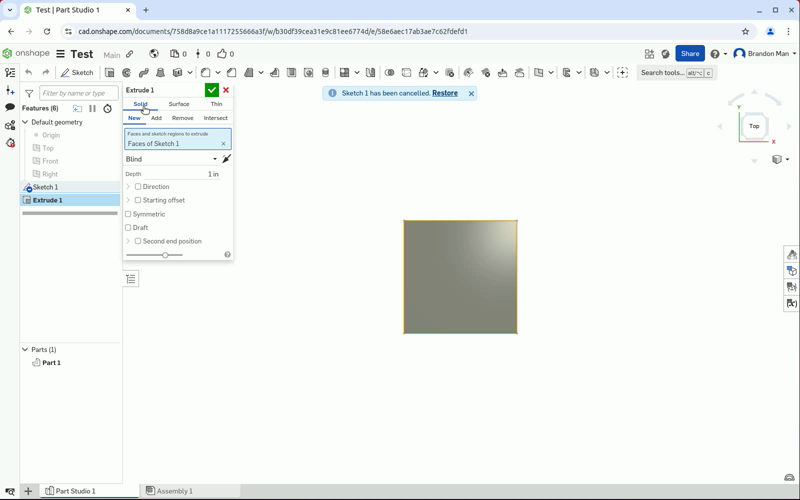
click(143, 106)
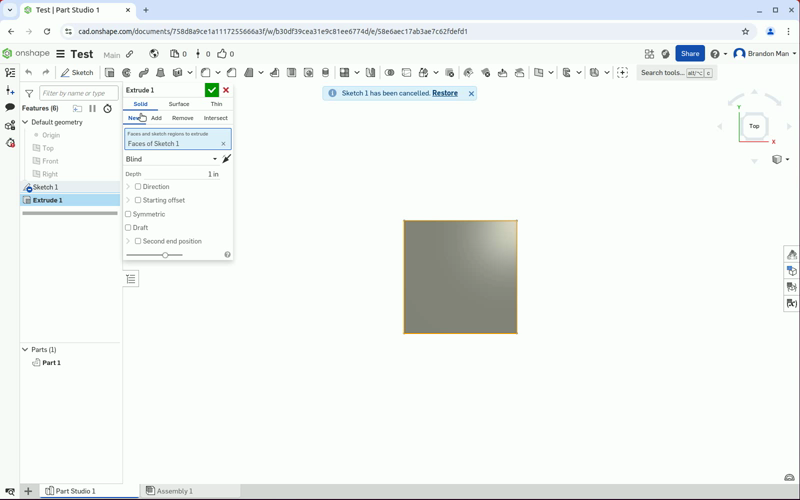
mouse_move(137, 120)
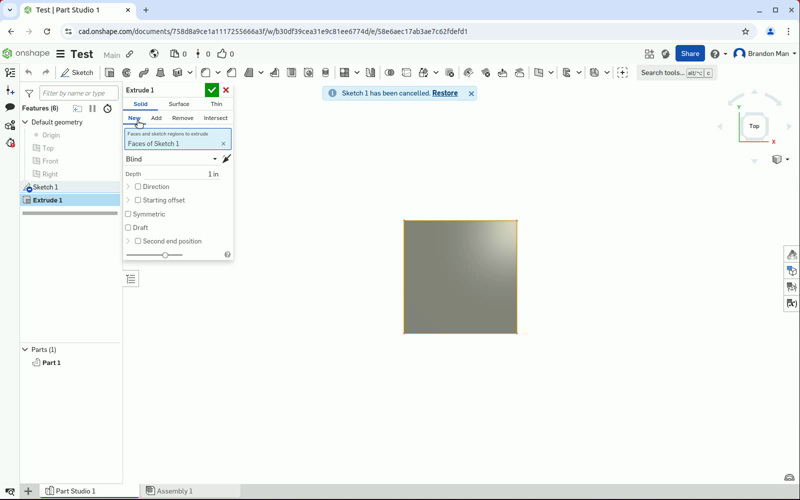
click(137, 120)
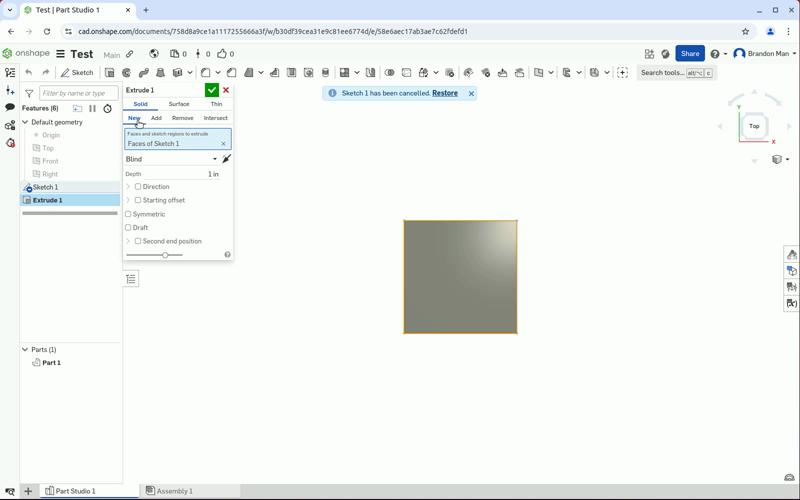
key(tab, 4)
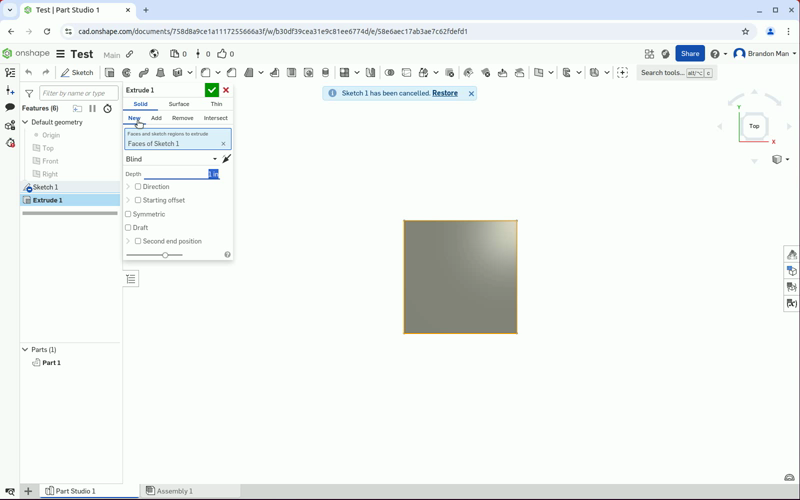
text(23.108)
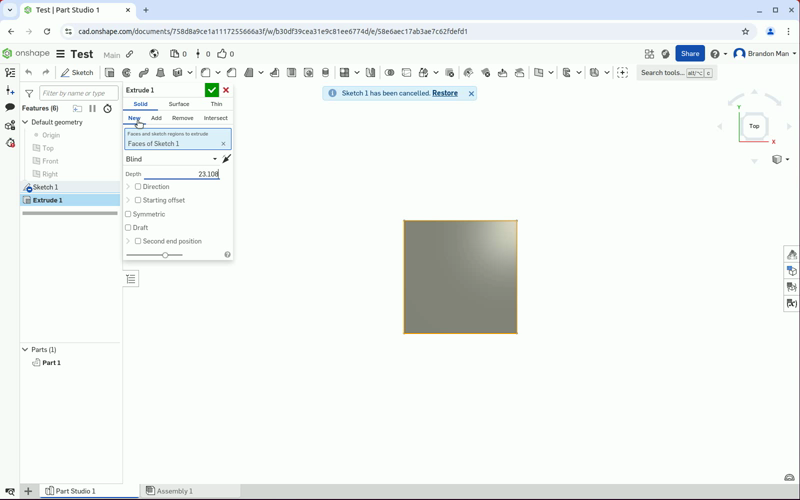
key(enter)
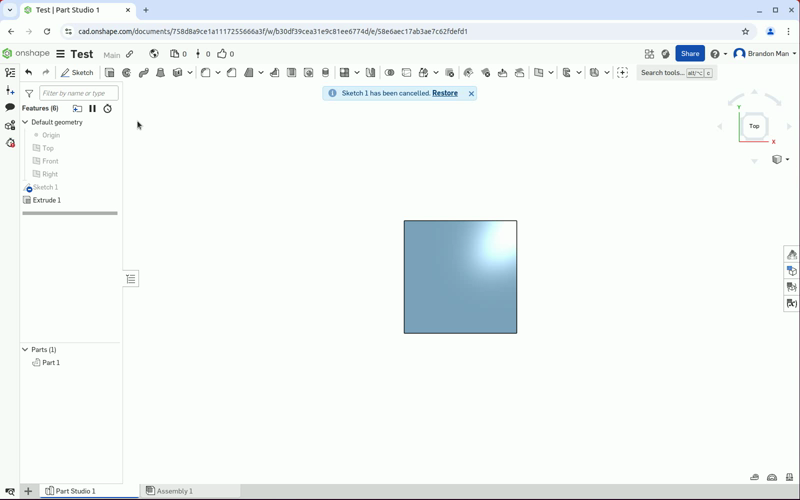
key(shift+h)
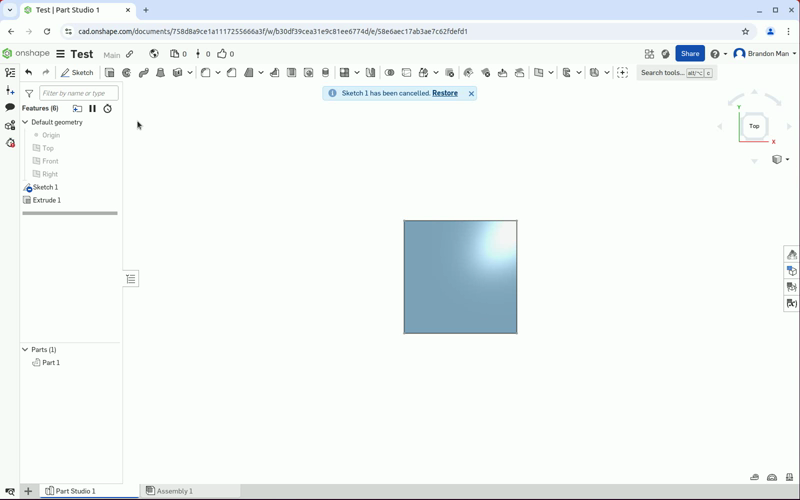
key(shift+h)
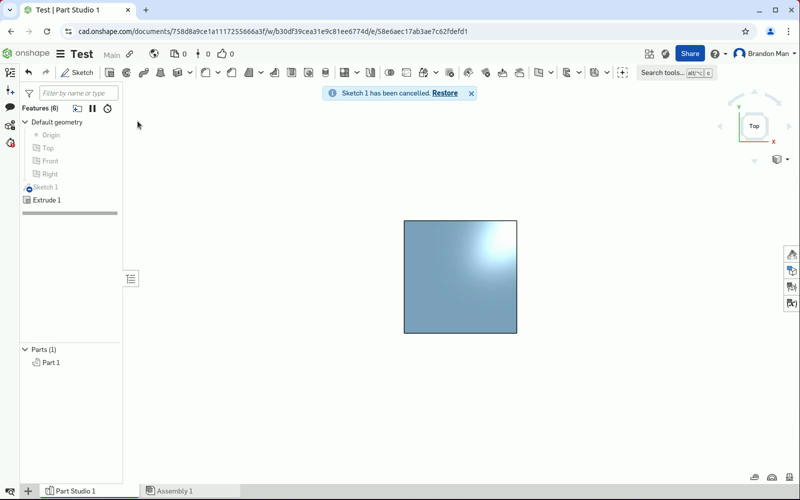
mouse_move(73, 189)
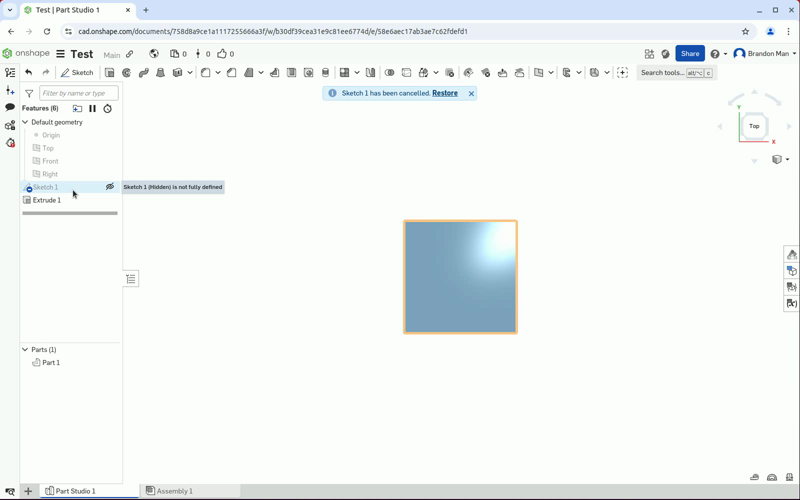
click(73, 189)
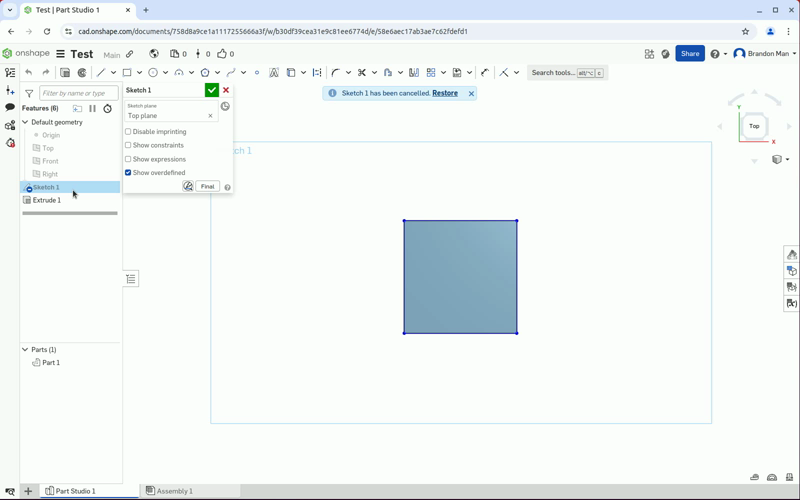
mouse_move(229, 92)
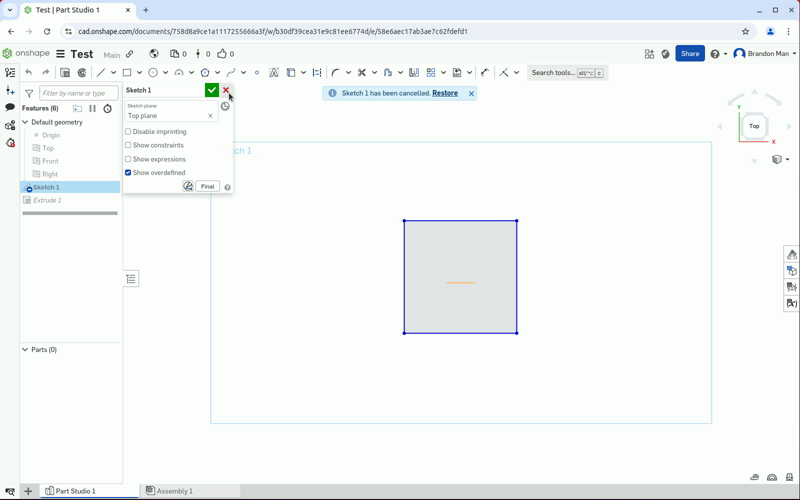
click(229, 92)
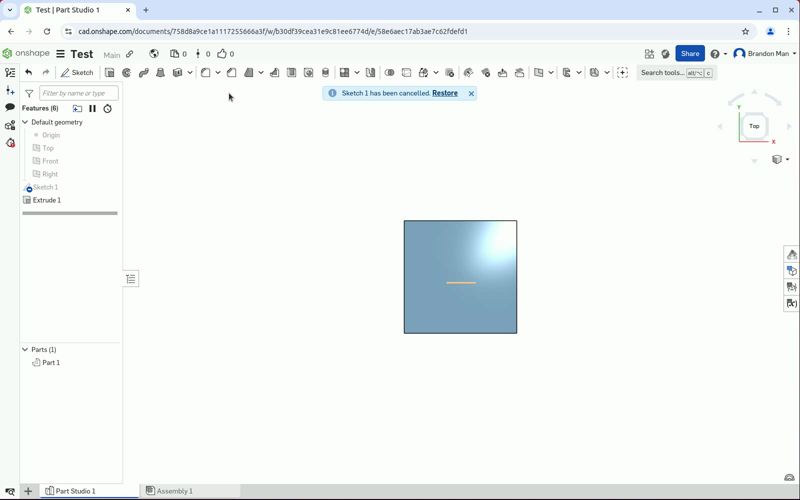
mouse_move(541, 75)
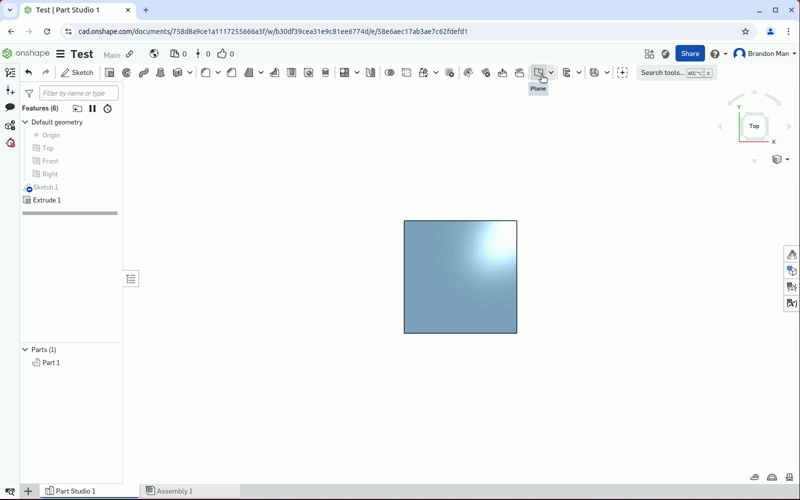
click(541, 75)
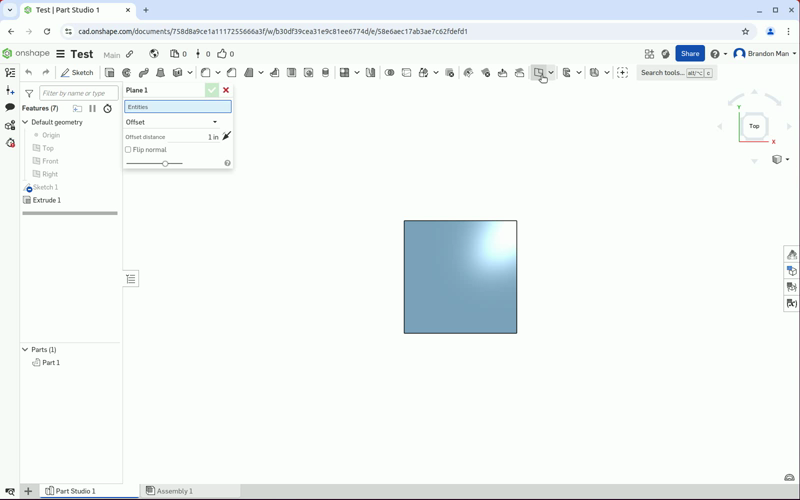
mouse_move(73, 150)
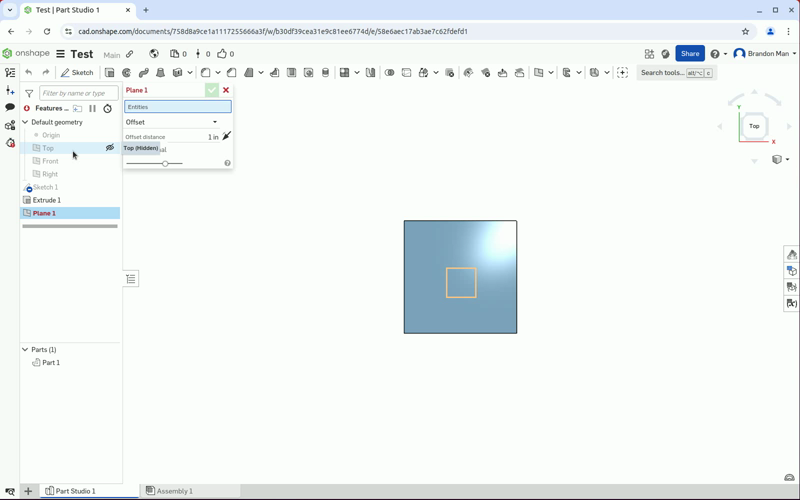
click(73, 150)
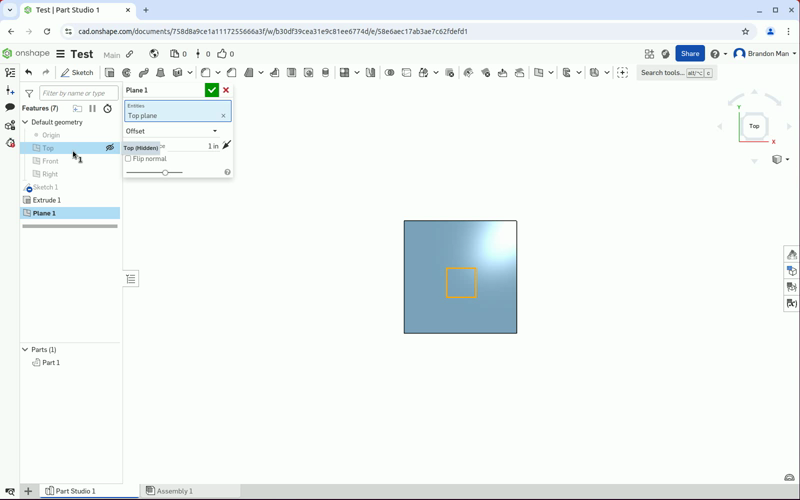
key(tab, 2)
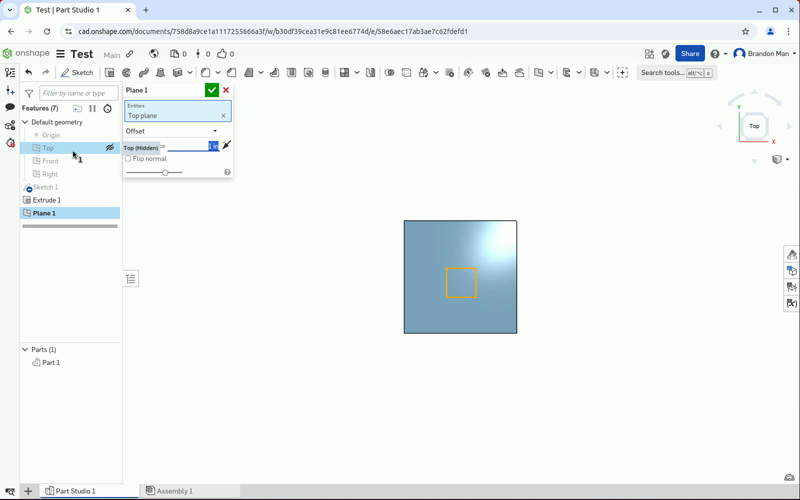
text(23.108)
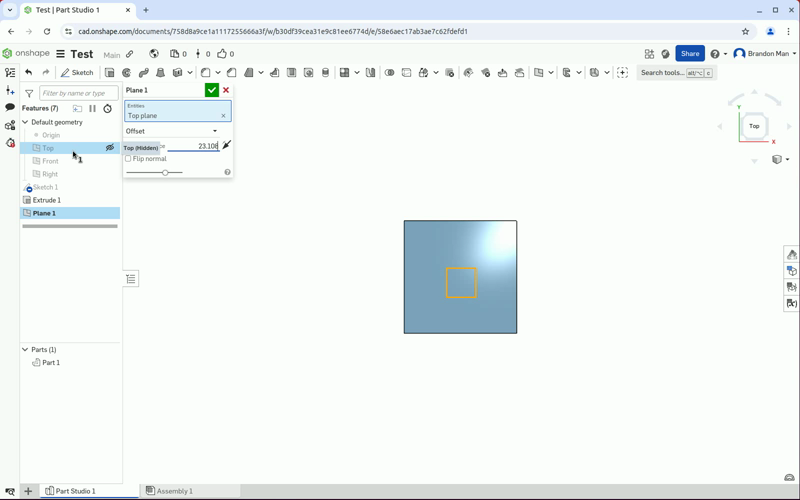
key(enter, 2)
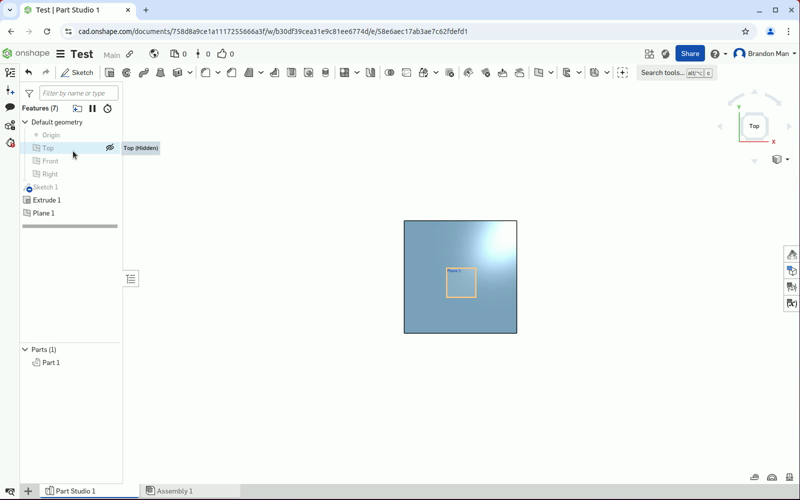
key(shift+s)
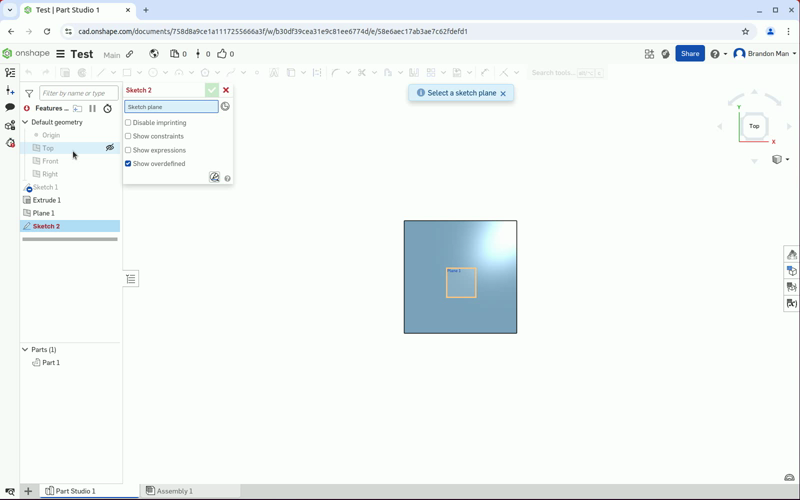
mouse_move(73, 215)
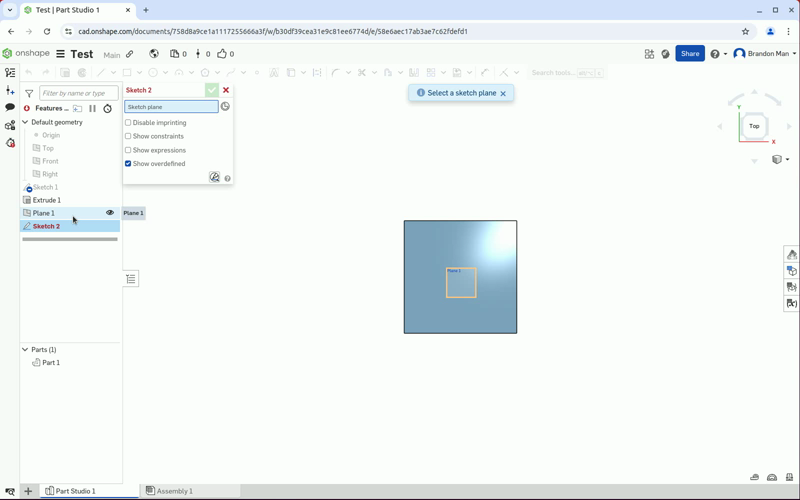
click(73, 215)
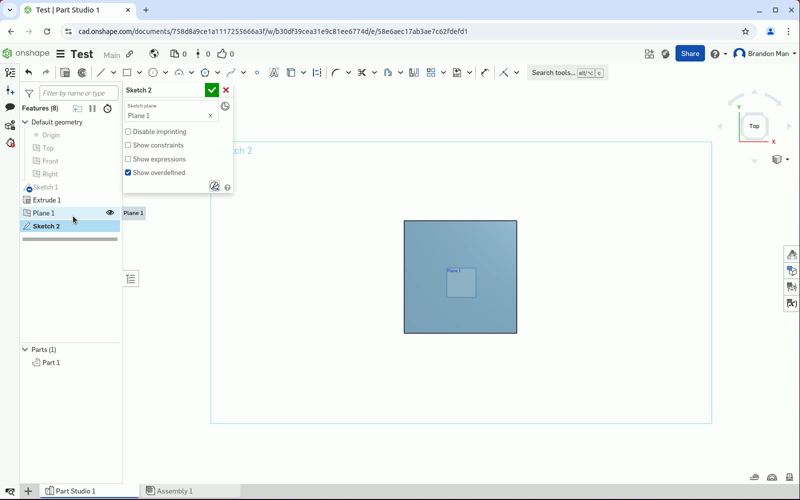
mouse_move(73, 352)
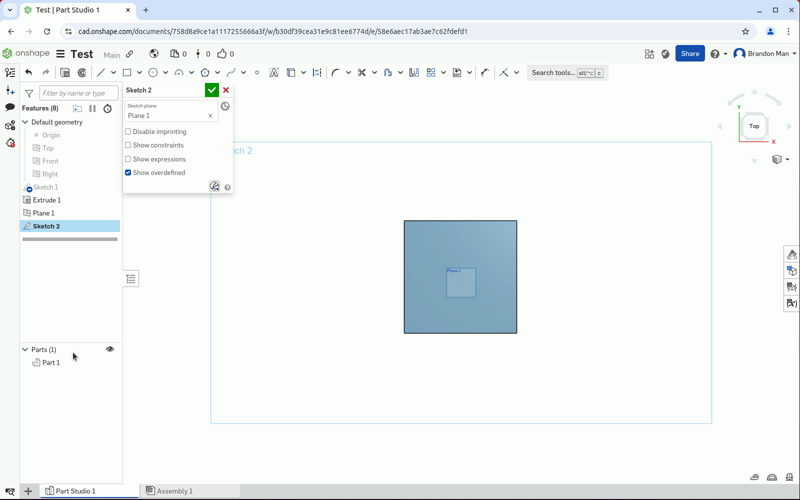
key(y)
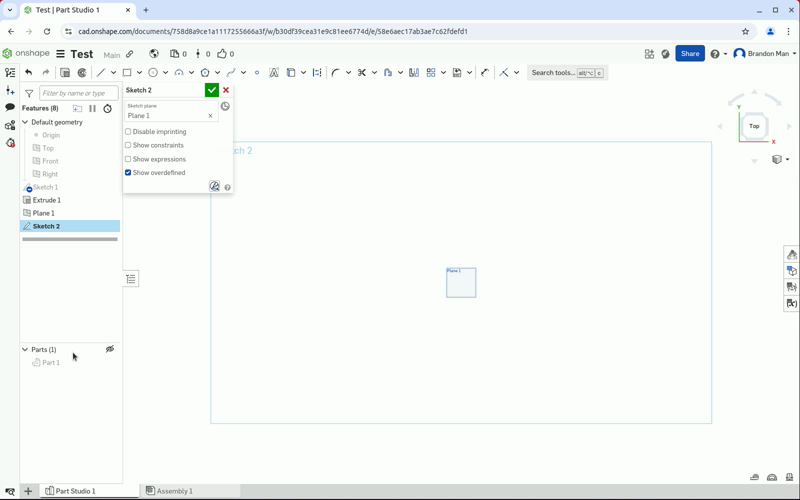
key(l)
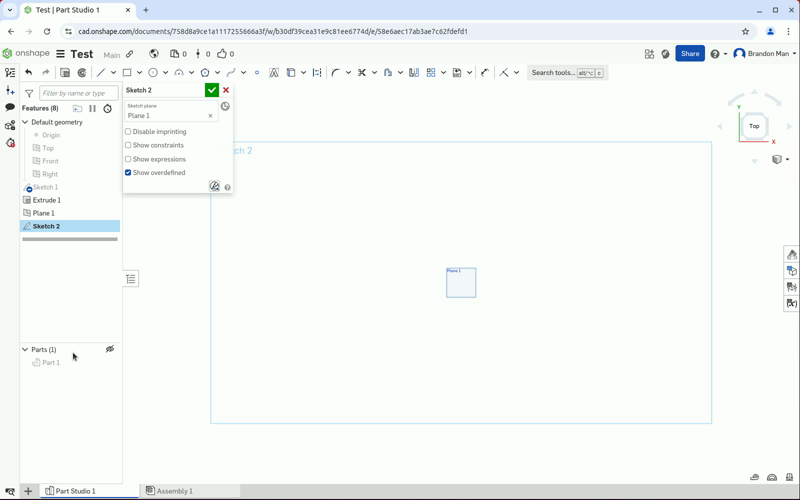
key_down(shift)
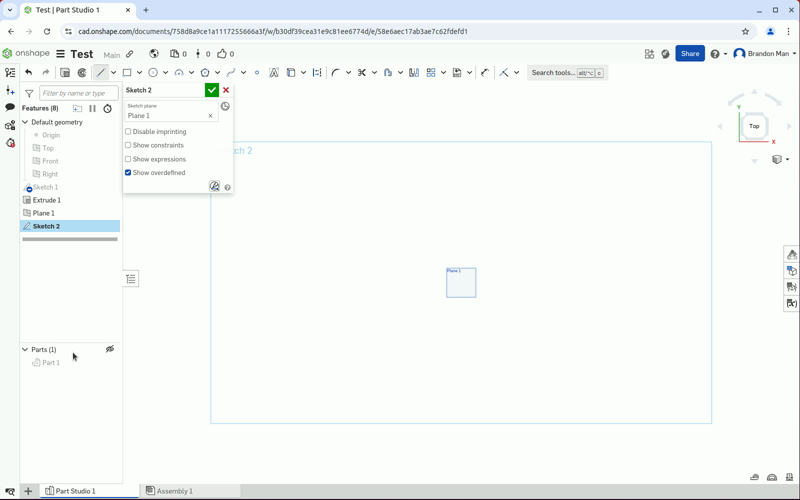
mouse_move(423, 333)
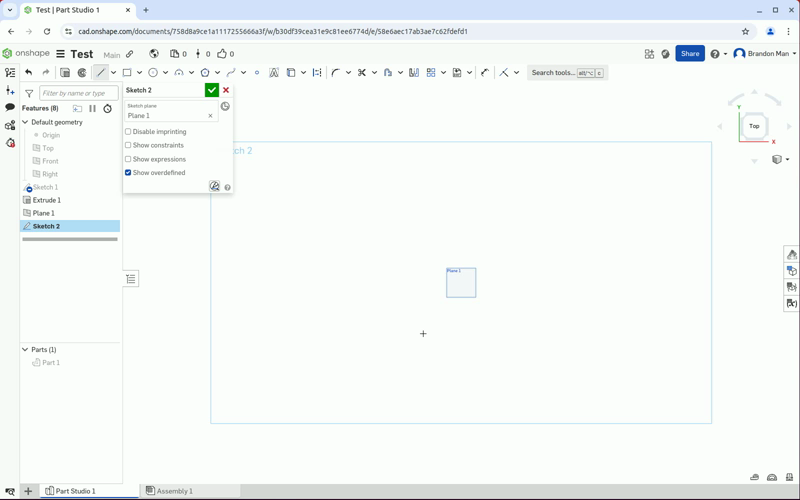
click(423, 333)
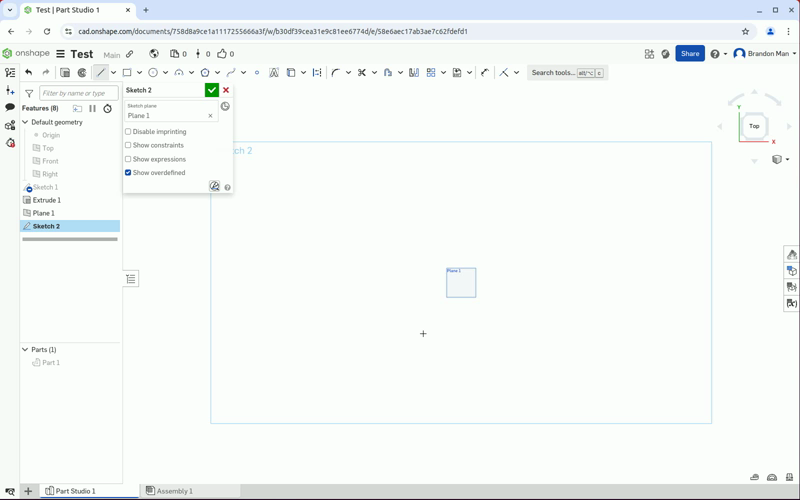
key_up(shift)
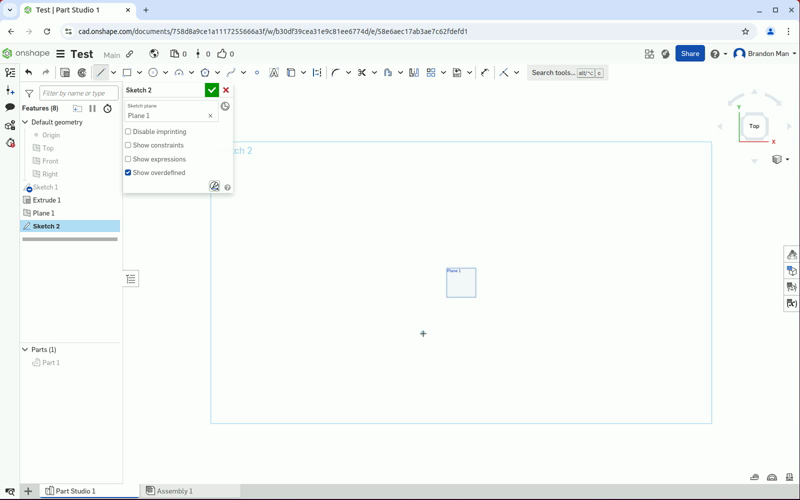
key_down(shift)
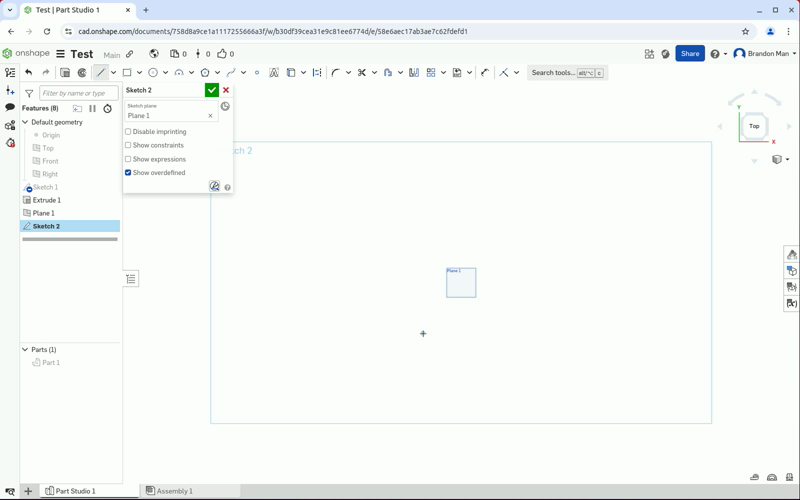
mouse_move(498, 333)
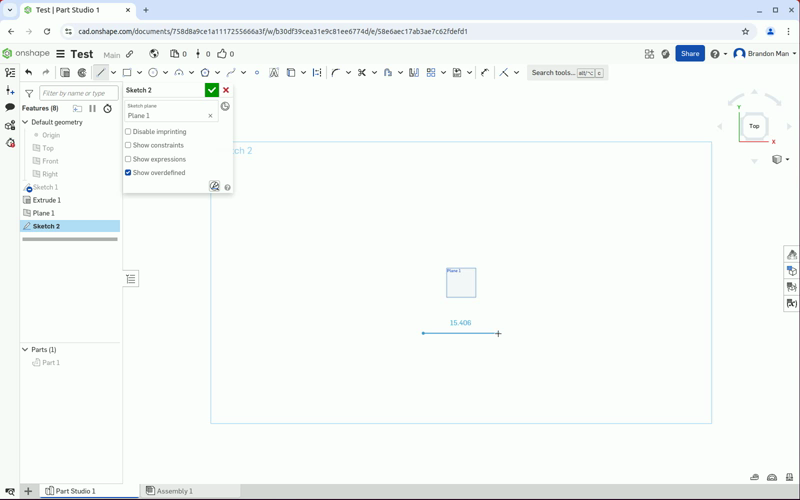
click(498, 333)
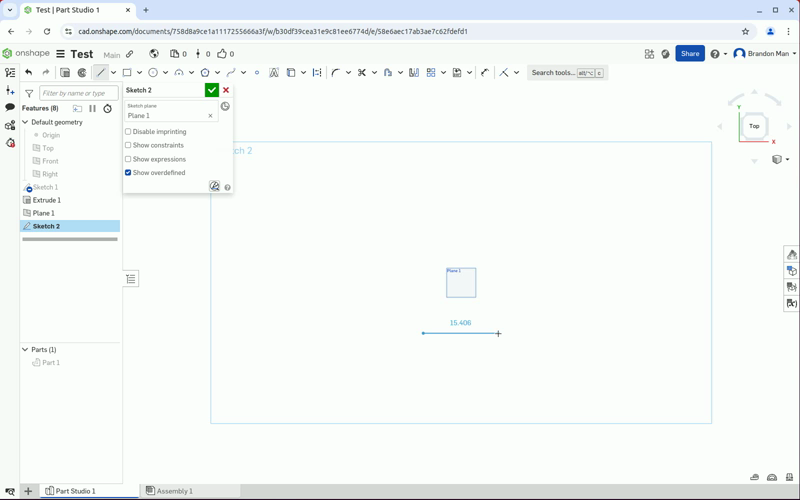
key_up(shift)
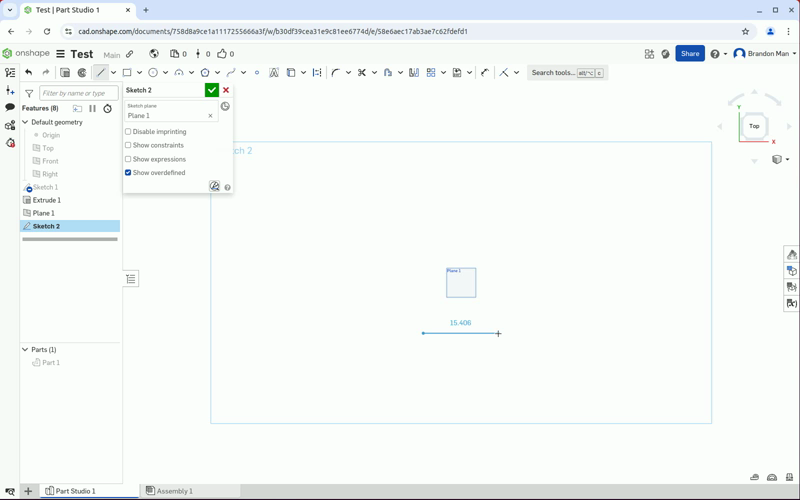
key_down(shift)
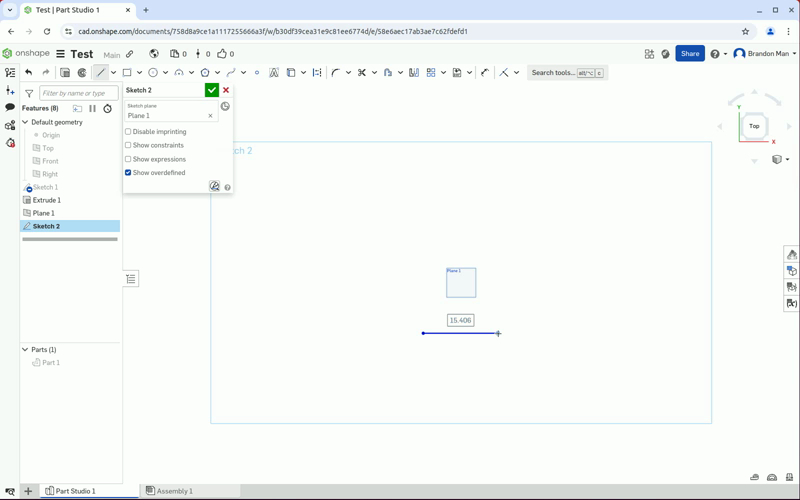
mouse_move(498, 239)
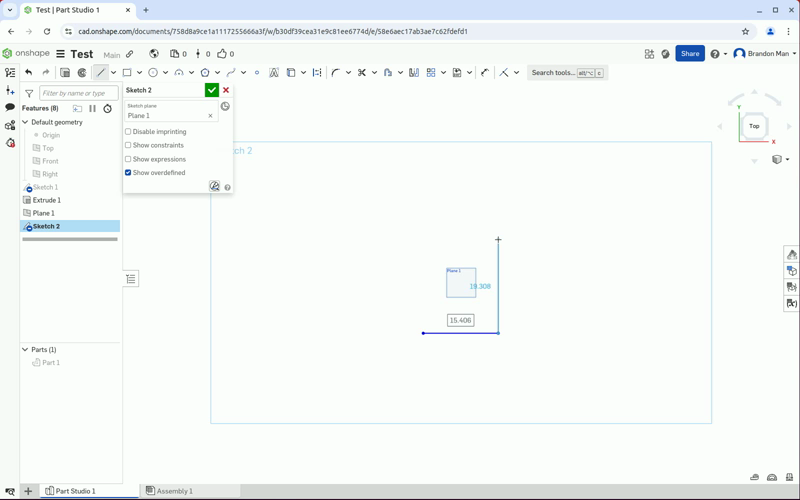
click(498, 239)
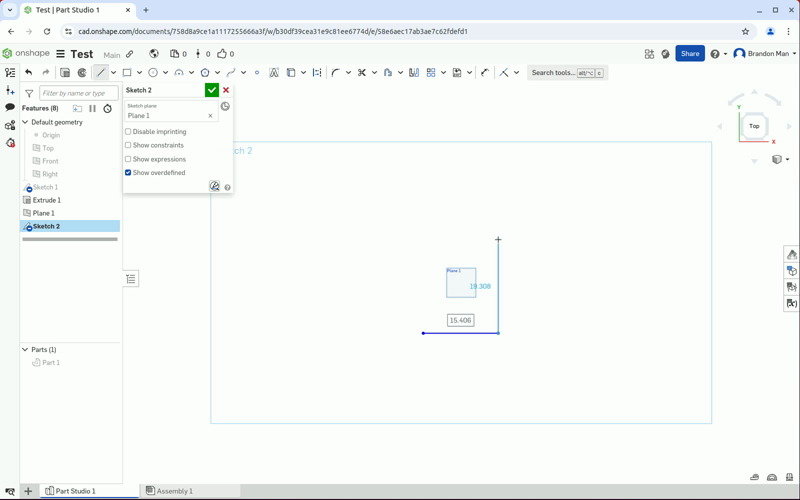
key_up(shift)
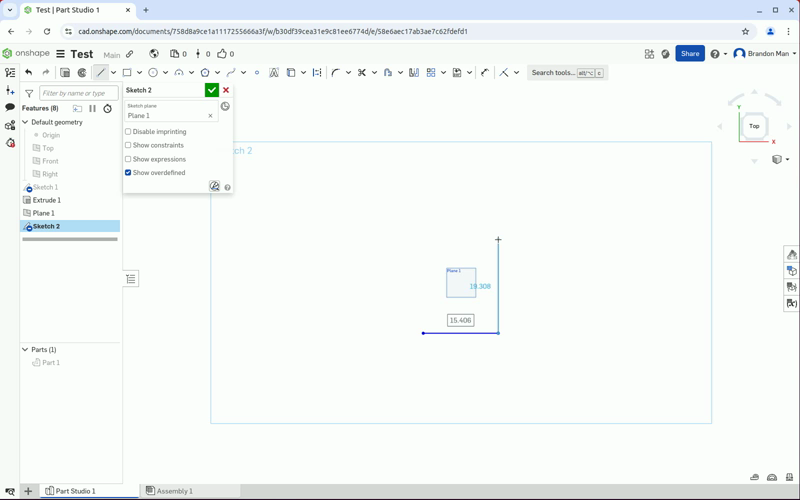
key_down(shift)
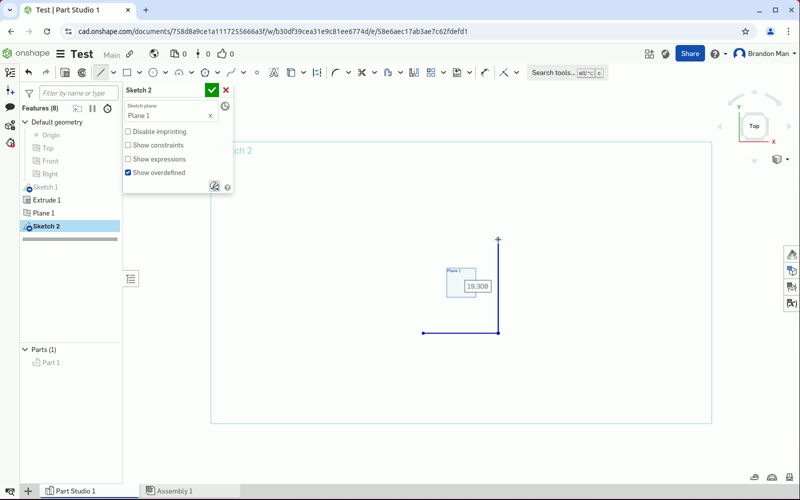
mouse_move(423, 239)
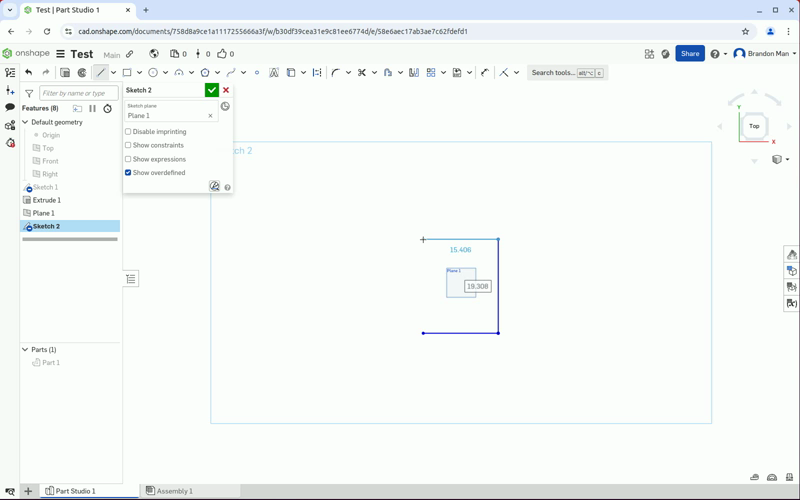
click(423, 239)
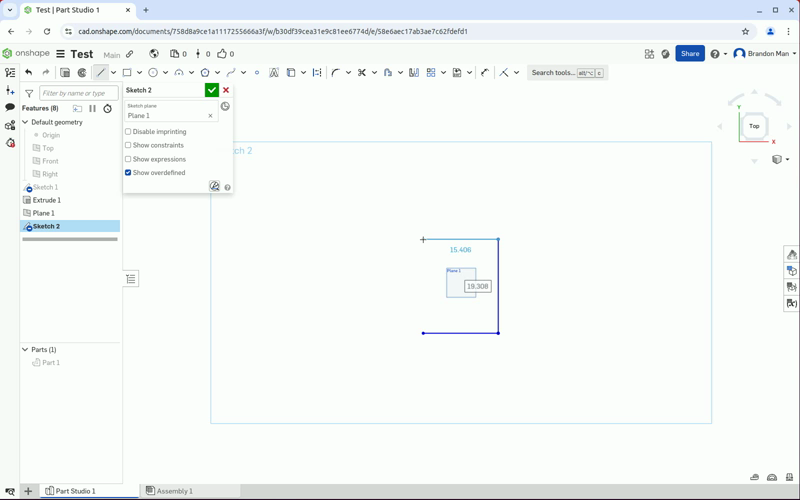
key_up(shift)
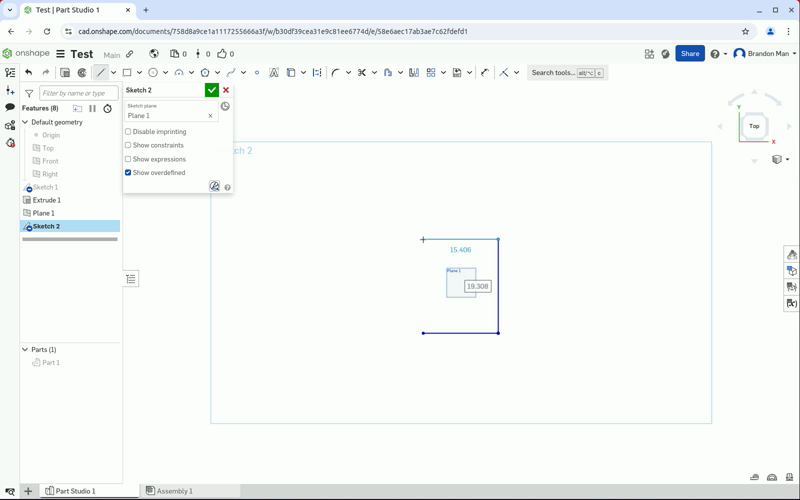
key_down(shift)
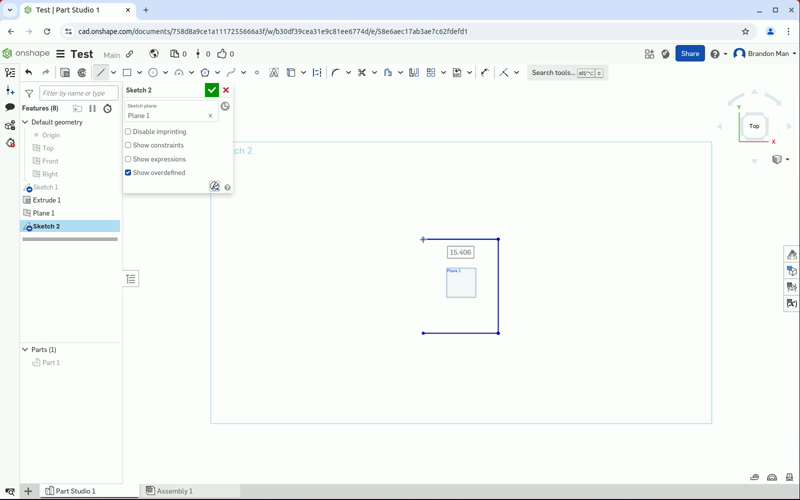
mouse_move(423, 333)
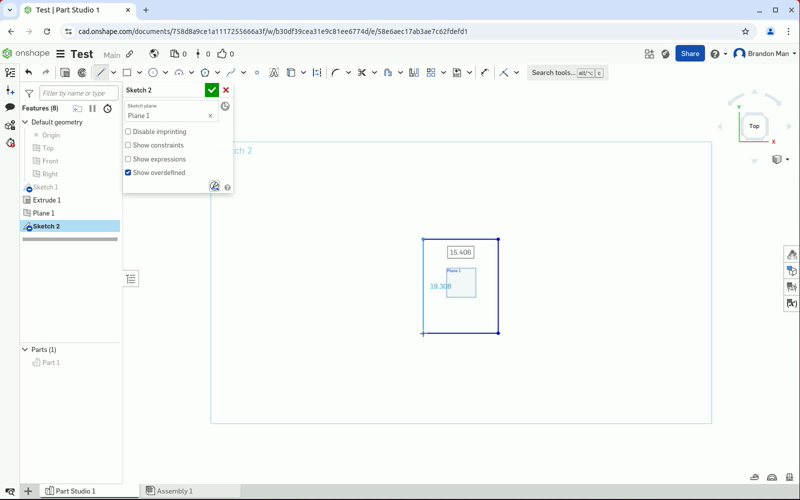
key_up(shift)
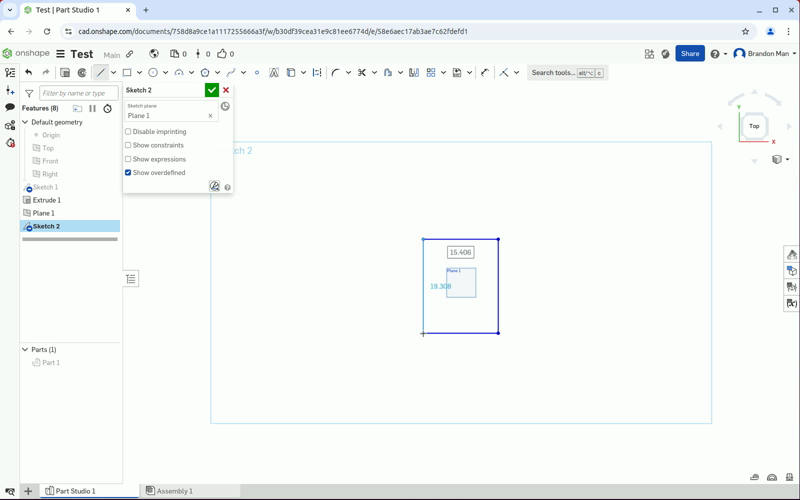
click(423, 333)
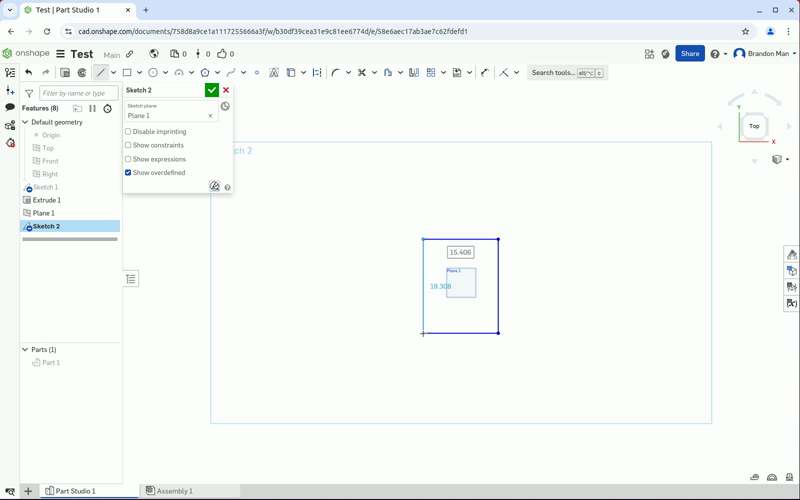
key(esc)
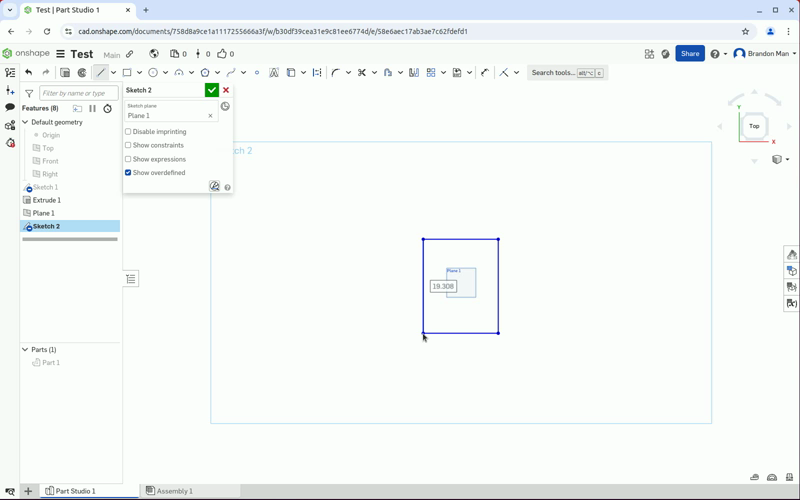
mouse_move(490, 273)
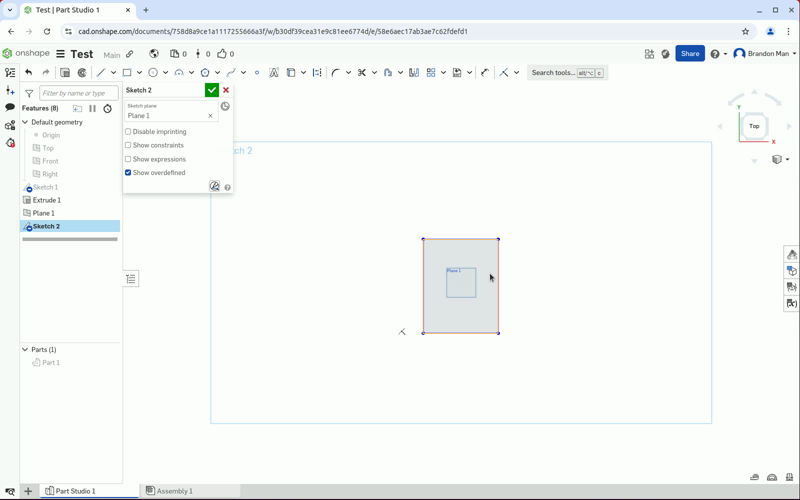
click(490, 273)
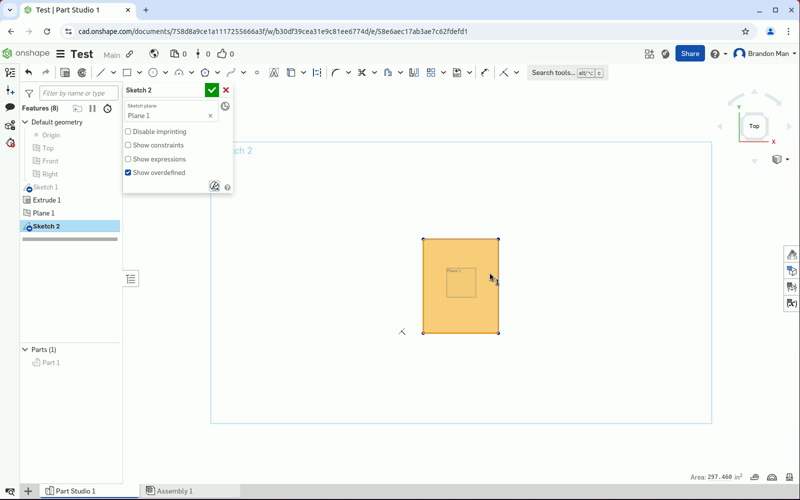
mouse_move(73, 352)
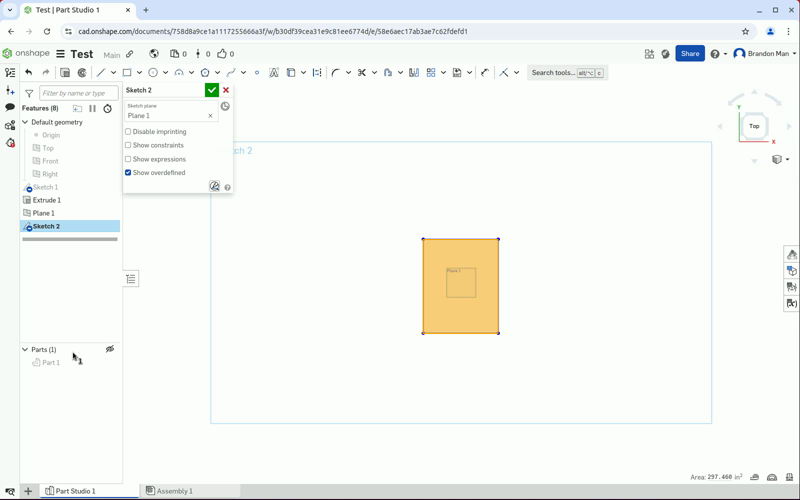
key(shift+y)
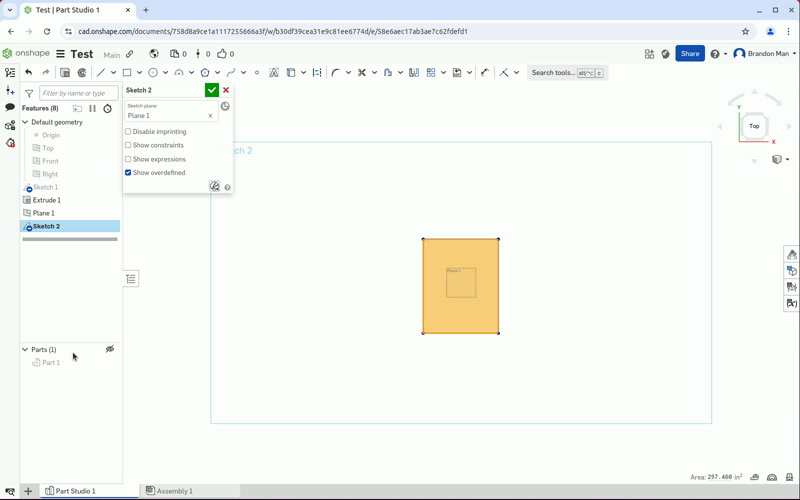
key(shift+e)
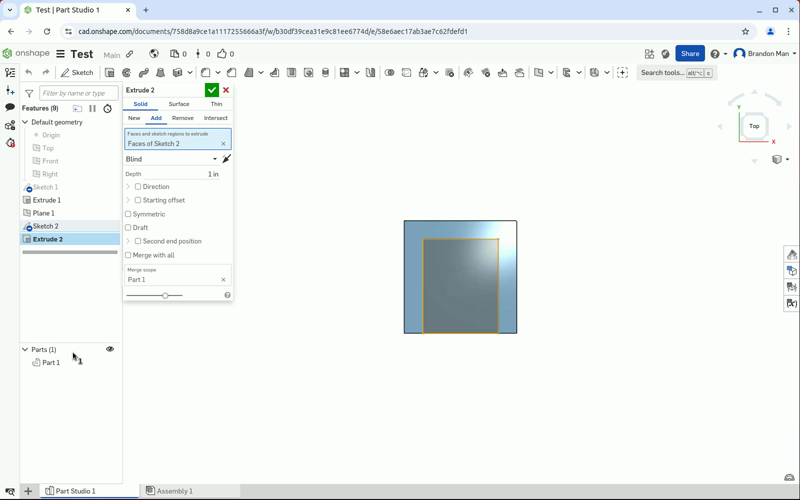
mouse_move(143, 106)
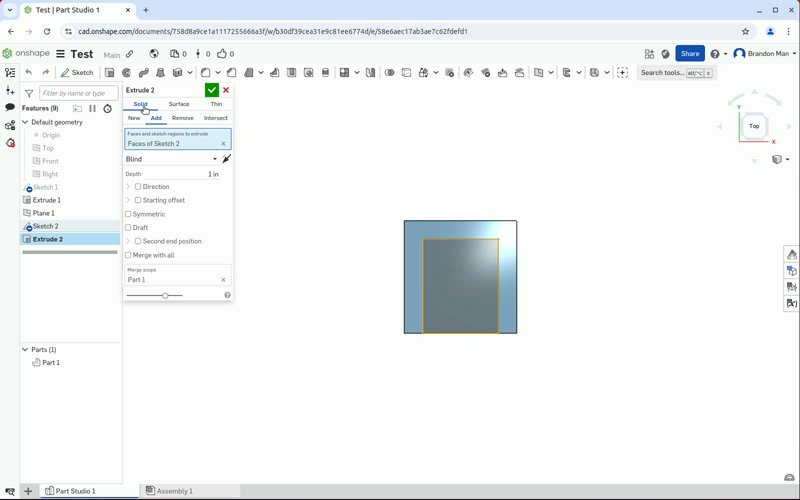
click(143, 106)
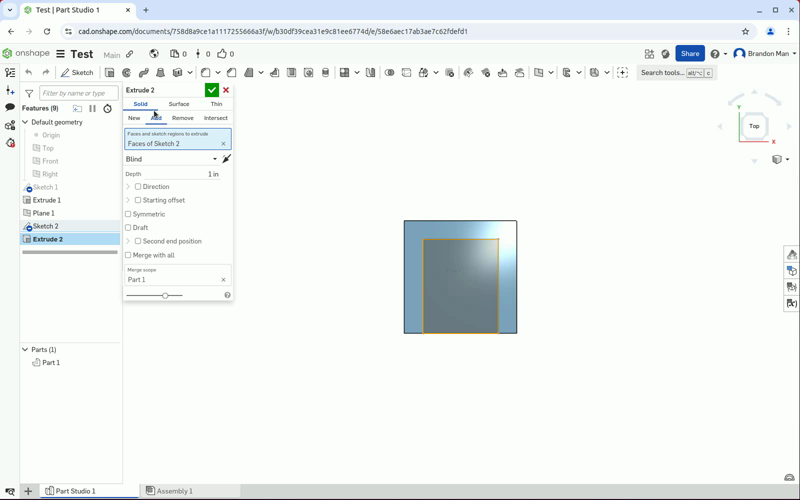
mouse_move(186, 120)
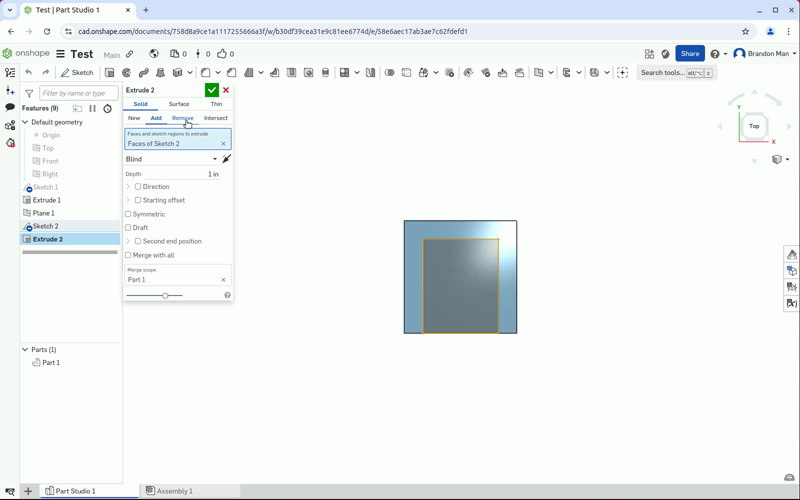
click(186, 120)
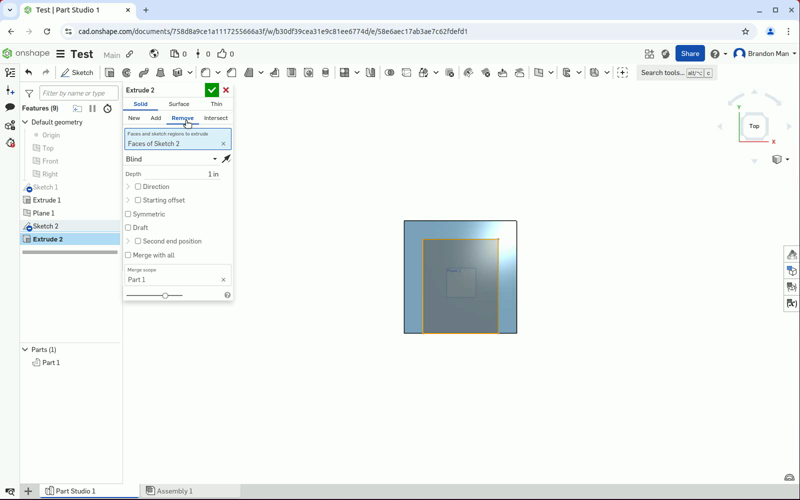
key(tab, 4)
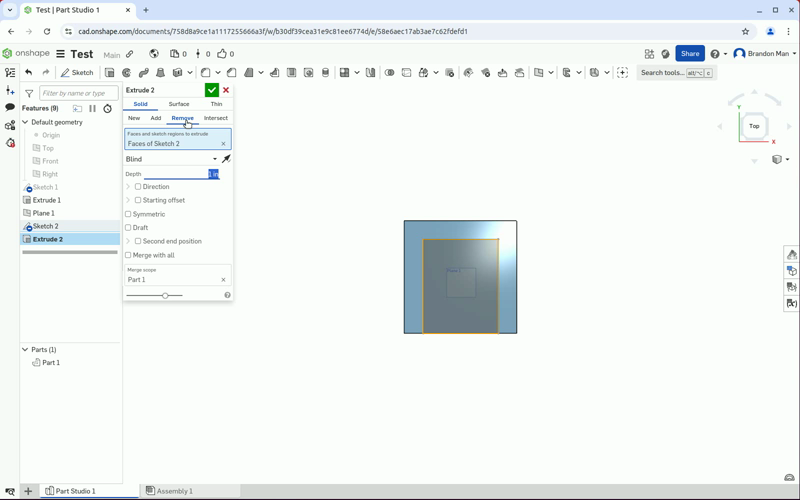
text(10.351)
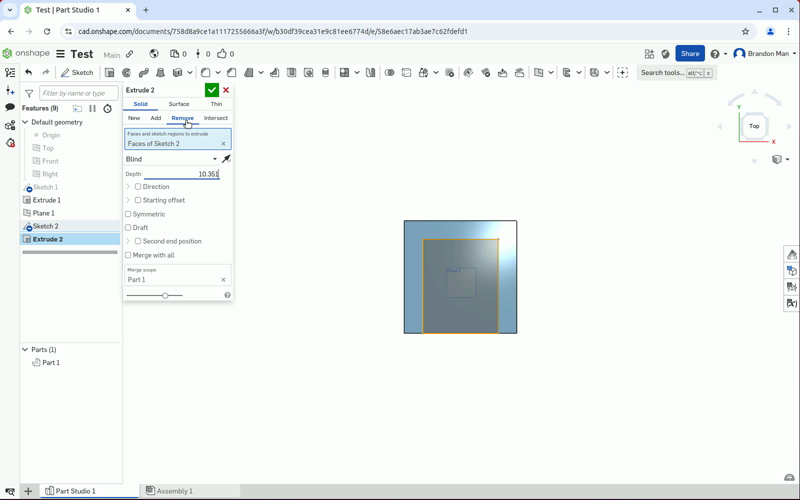
key(tab, 6)
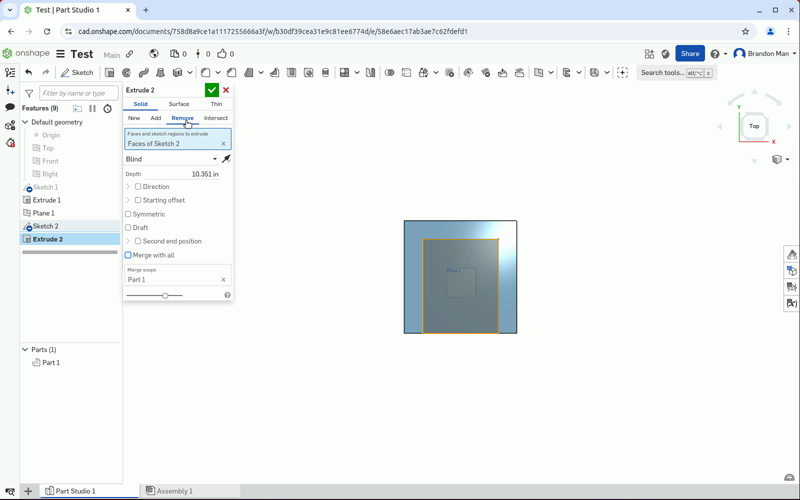
key(space)
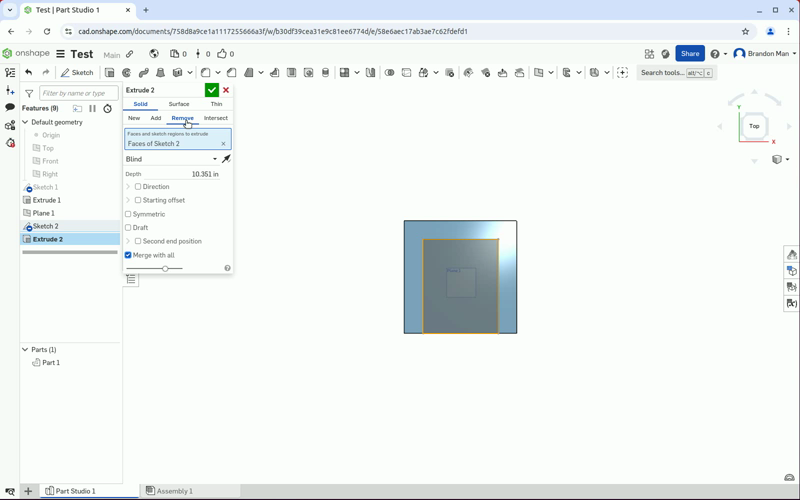
key(enter)
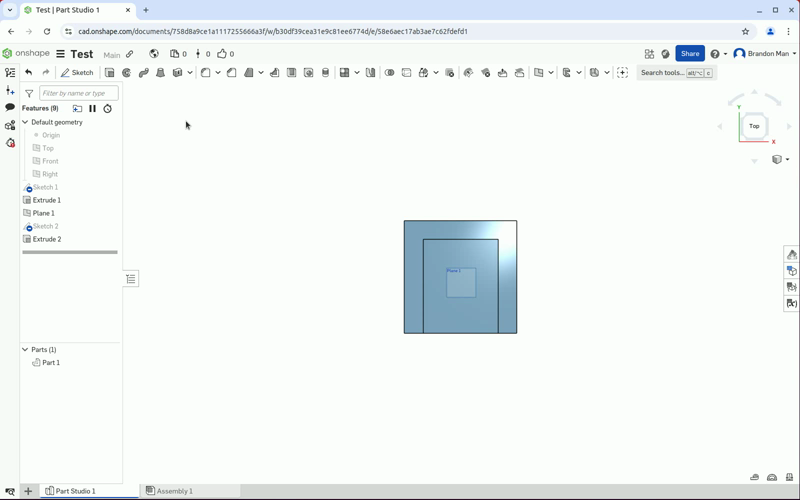
key(shift+h)
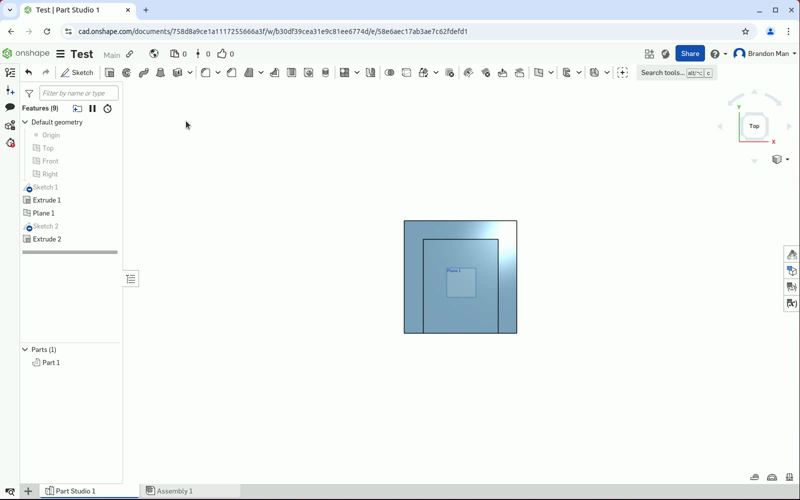
key(shift+h)
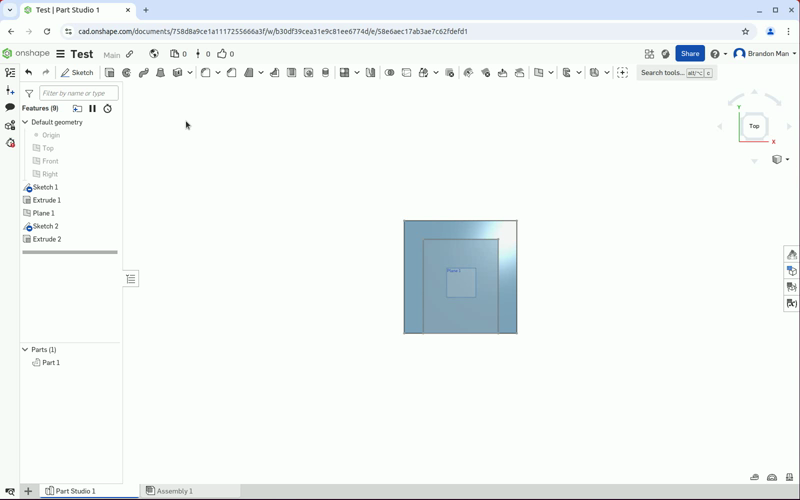
key(shift+7)
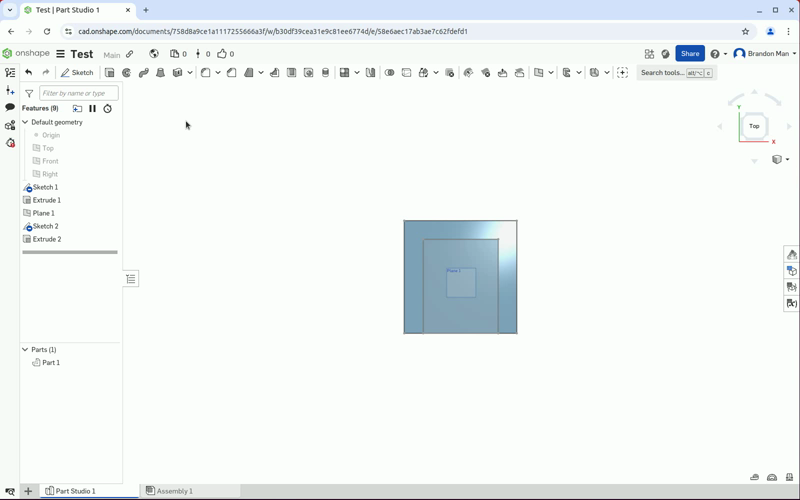
key(up, 3)
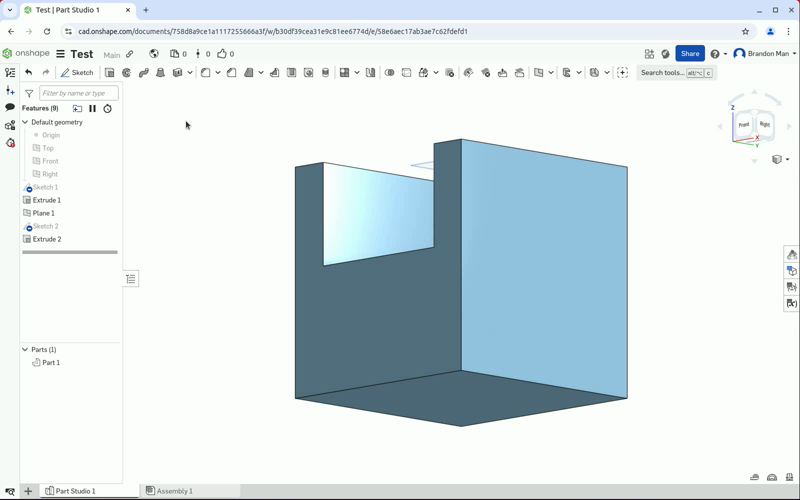
key(left, 3)
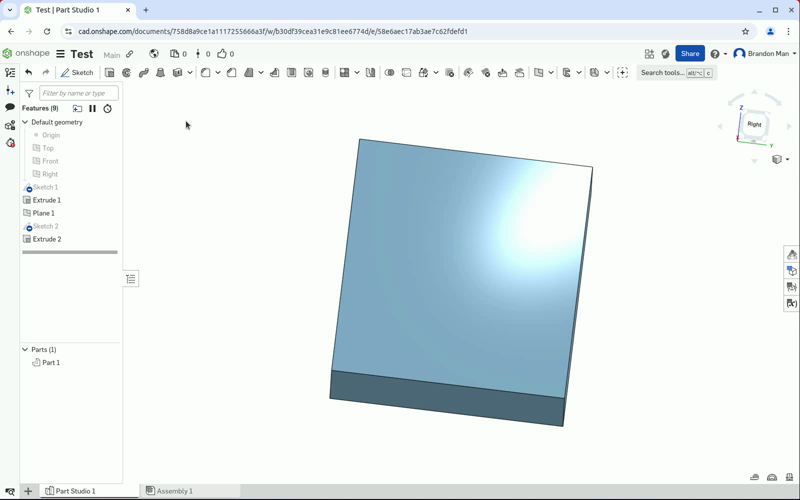
key(right, 3)
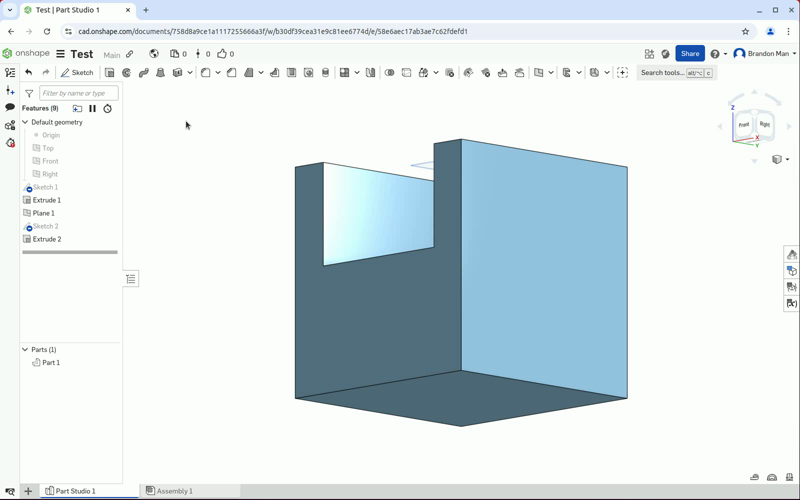
key(down, 3)
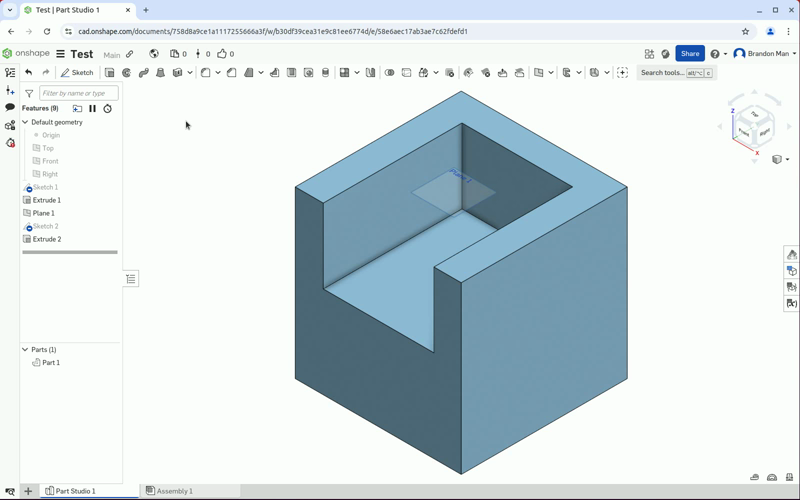
mouse_move(73, 189)
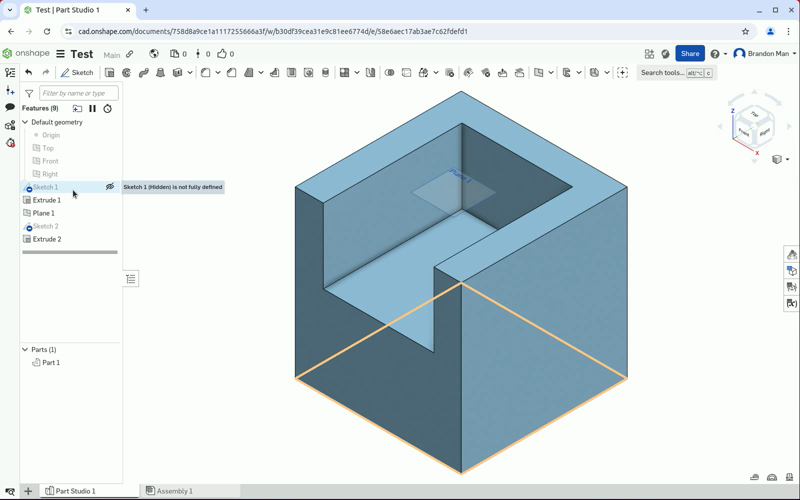
click(73, 189)